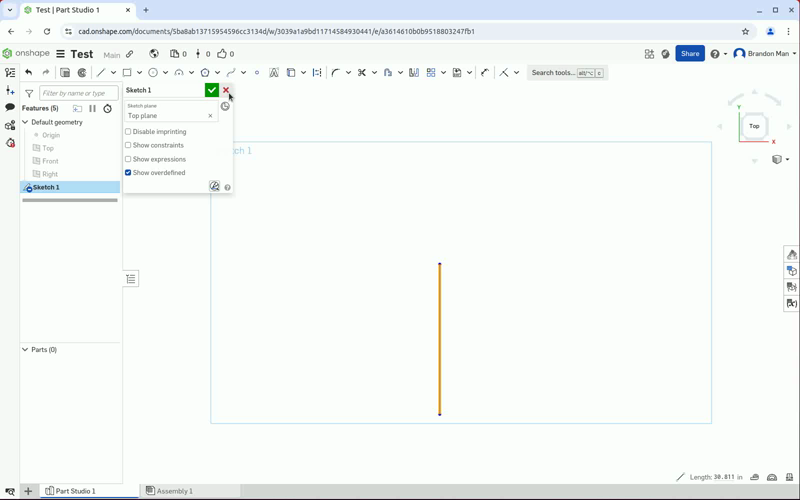
key(shift+h)
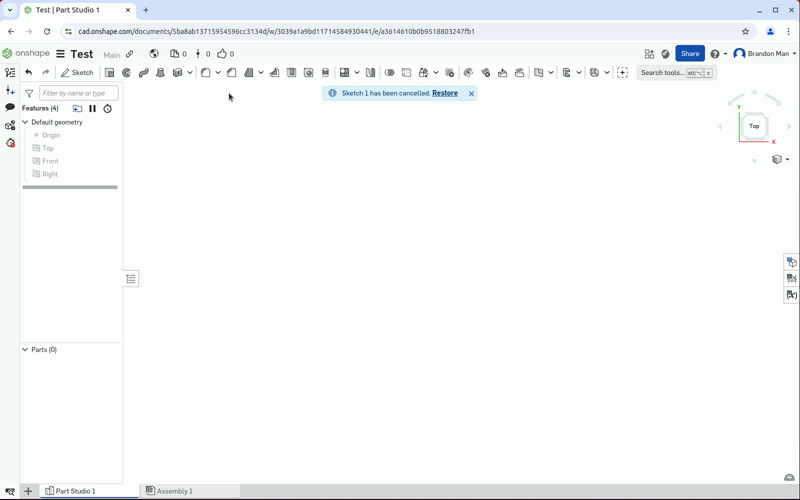
mouse_move(73, 352)
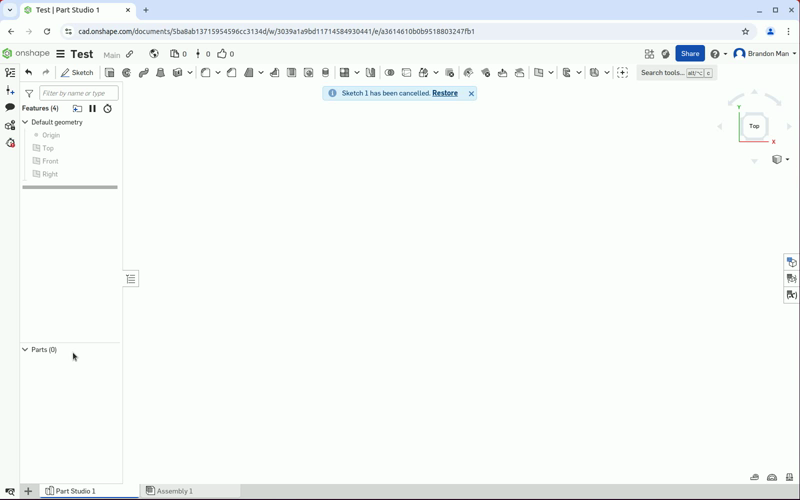
key(y)
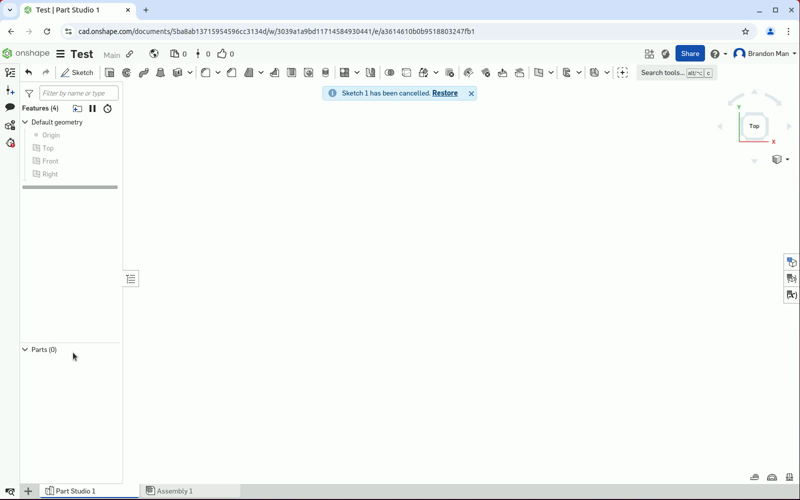
key(shift+p)
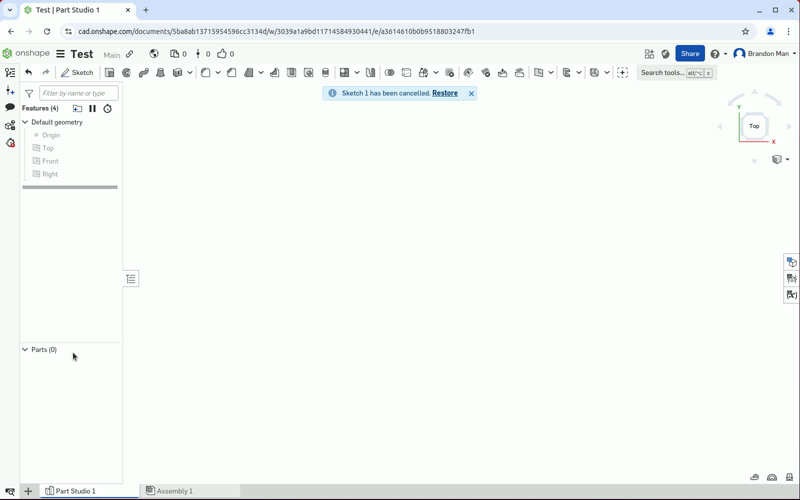
key(space)
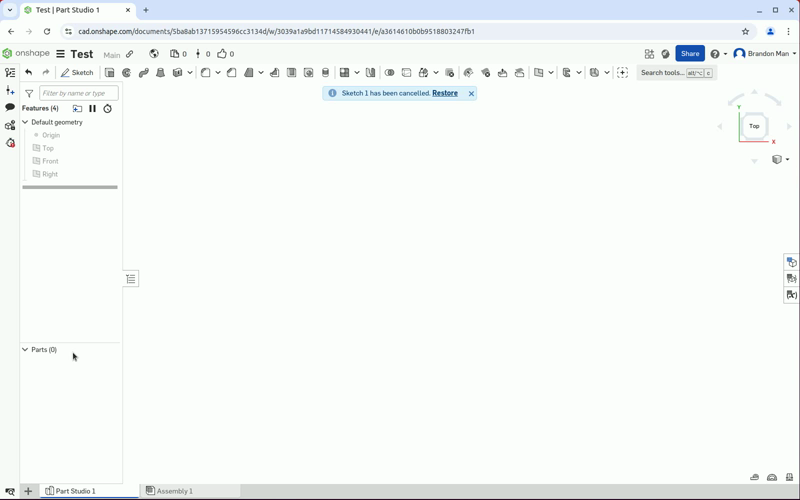
key_down(shift)
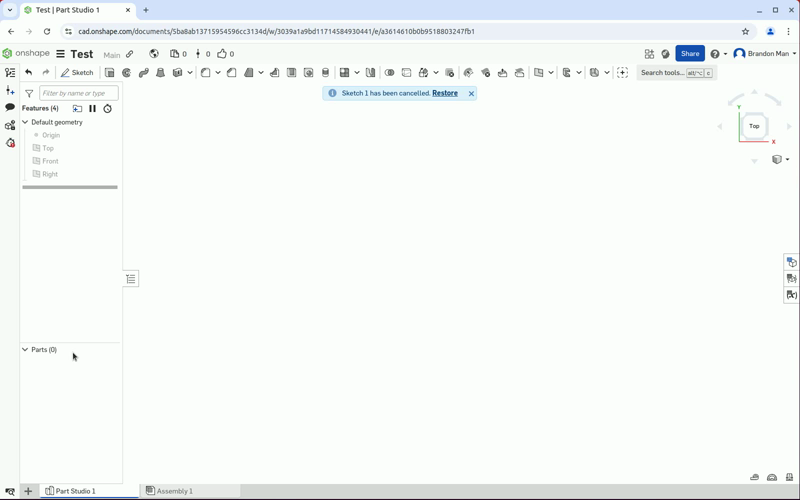
key(up)
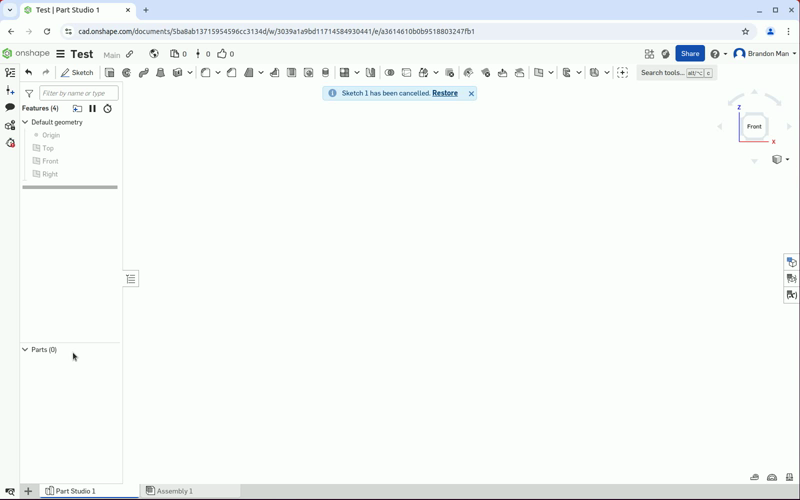
key_up(shift)
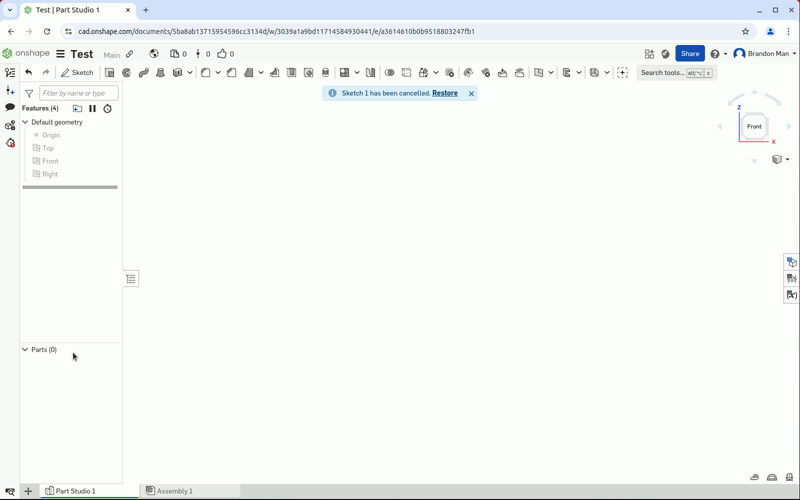
key(space)
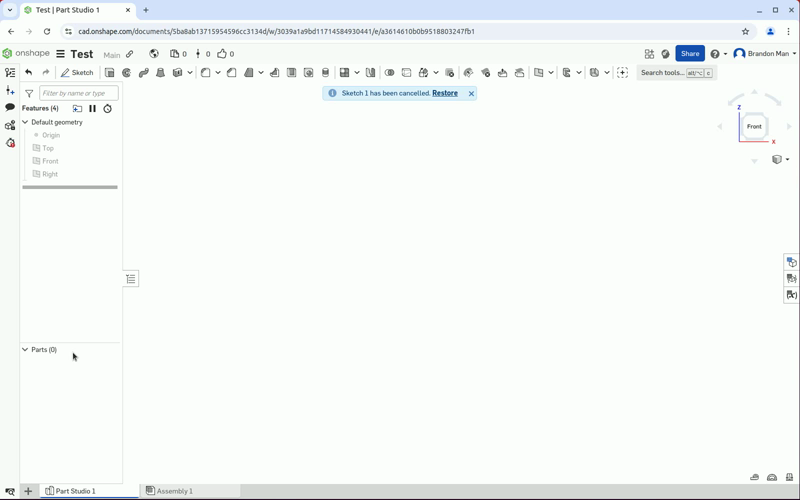
key_down(shift)
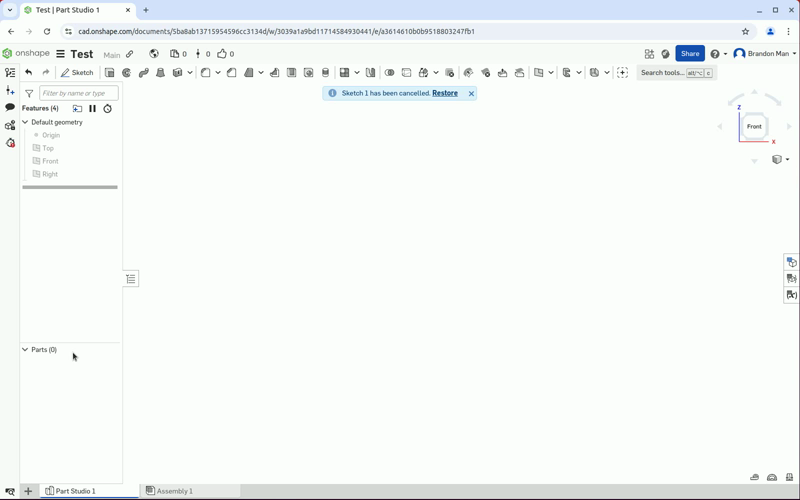
key(left)
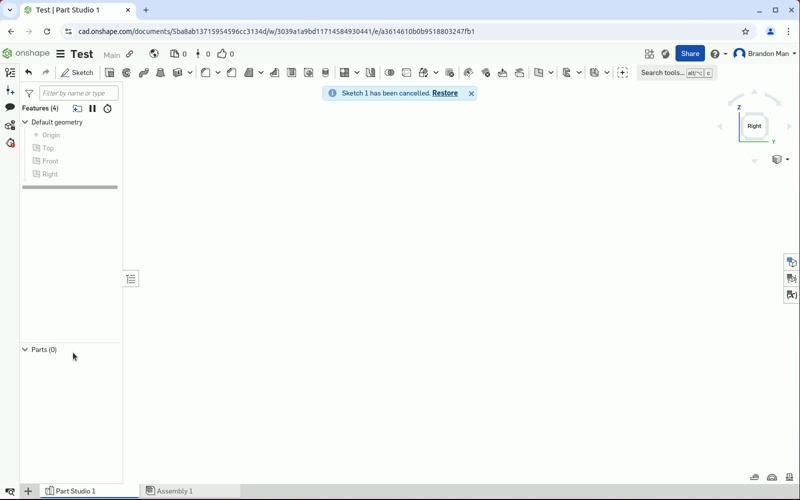
key_up(shift)
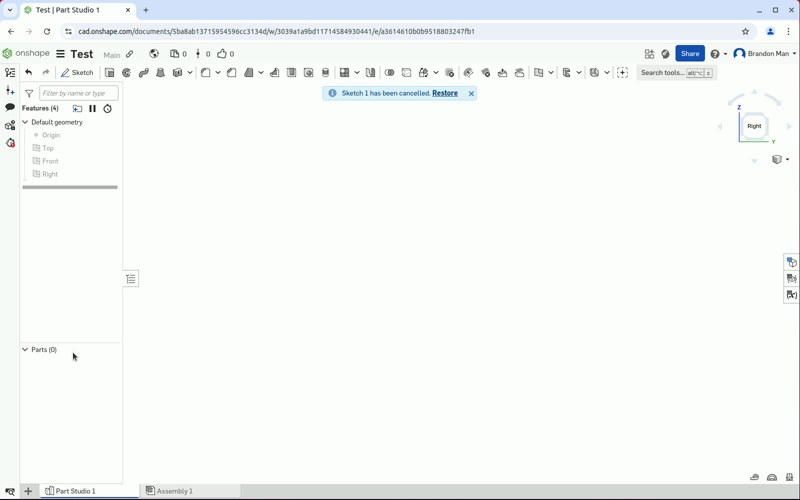
mouse_move(73, 352)
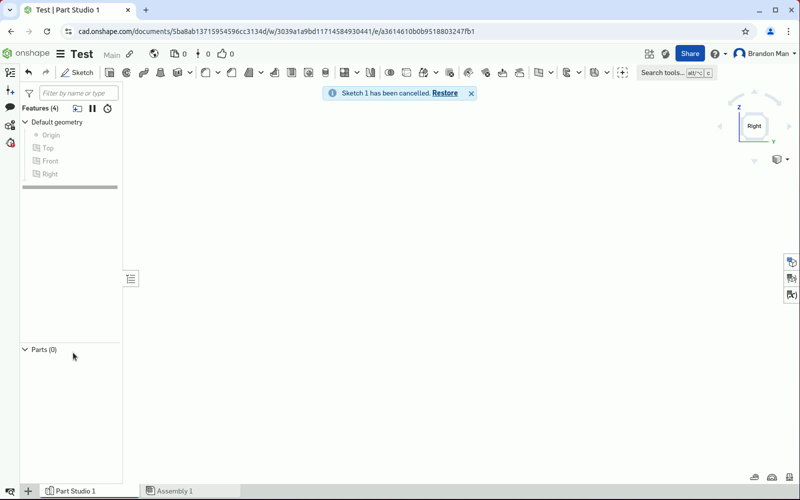
key(shift+y)
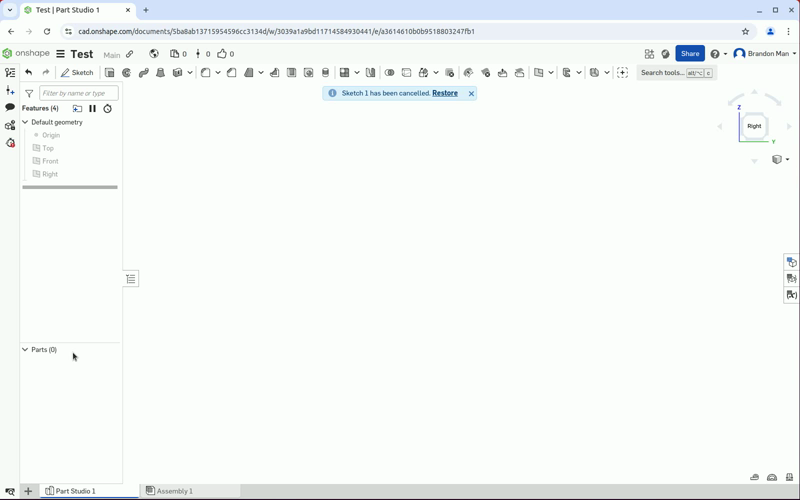
key(shift+s)
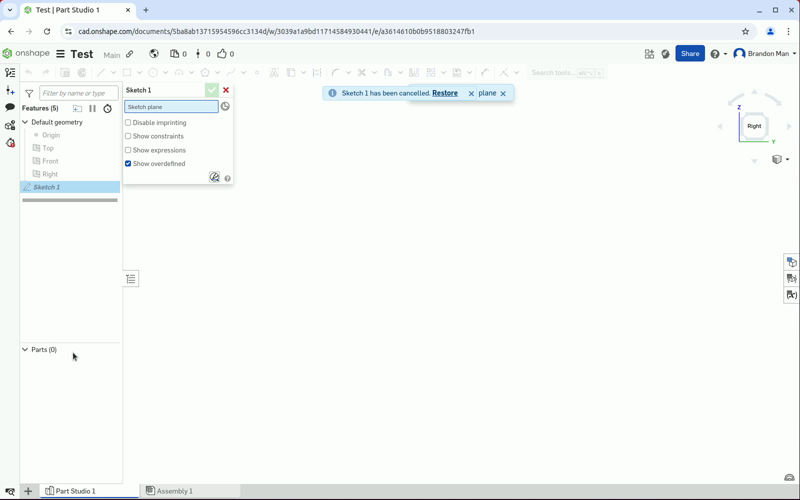
mouse_move(73, 176)
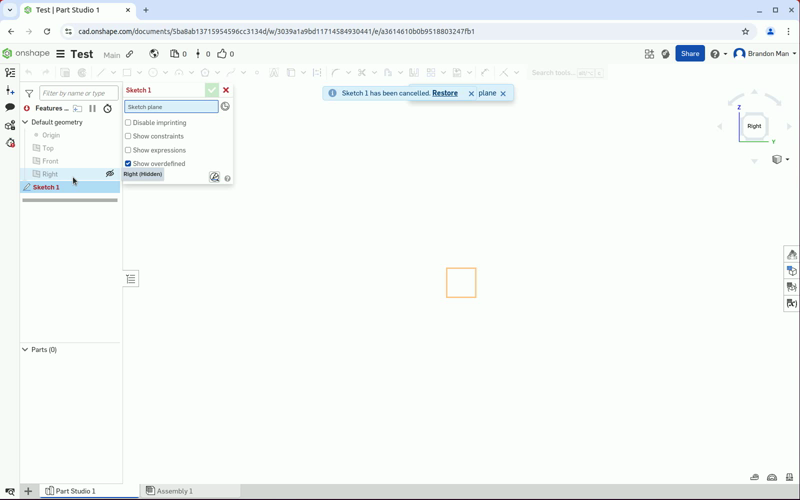
click(73, 176)
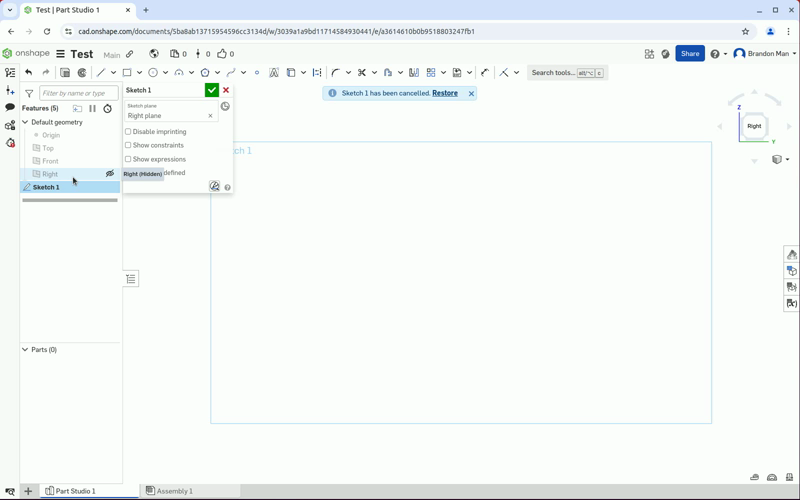
mouse_move(73, 352)
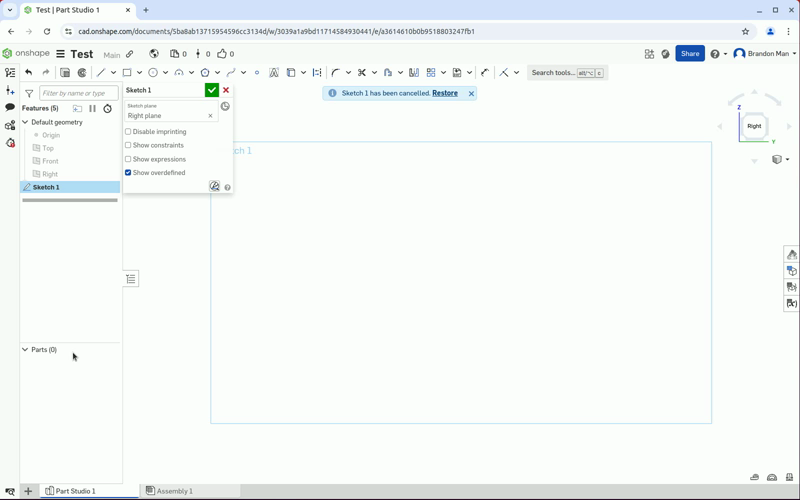
key(y)
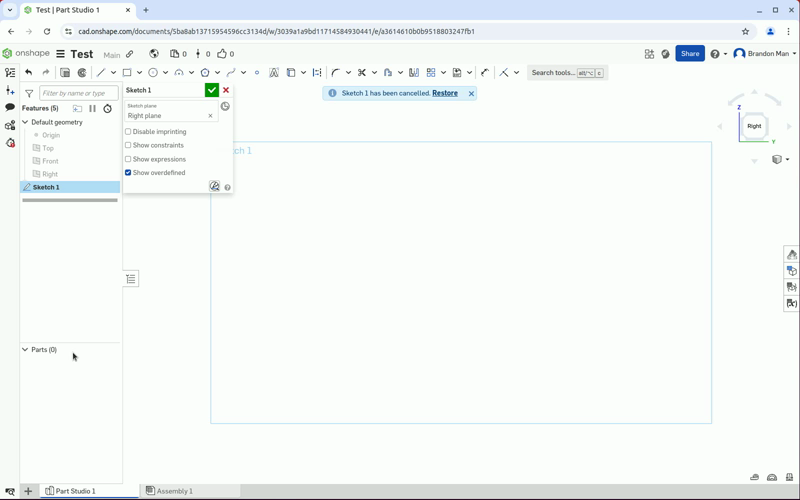
key(l)
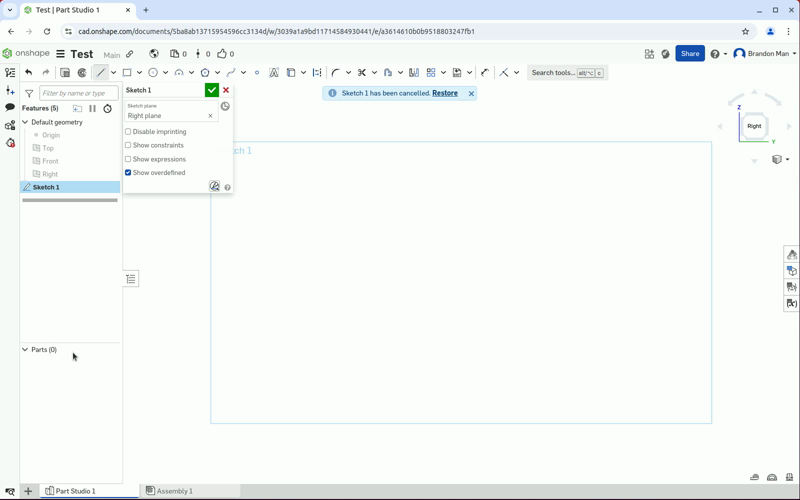
key_down(shift)
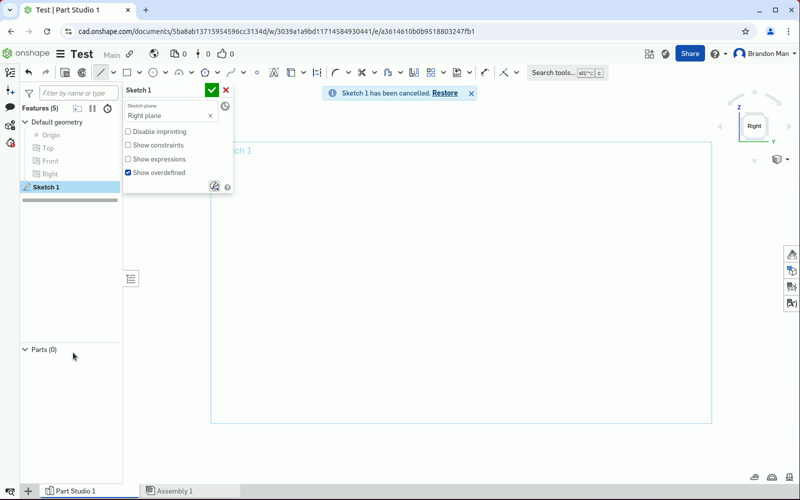
mouse_move(460, 282)
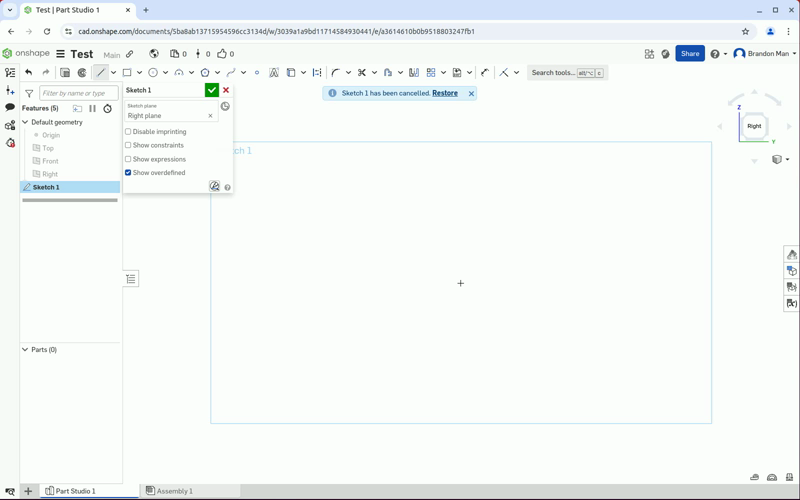
click(460, 282)
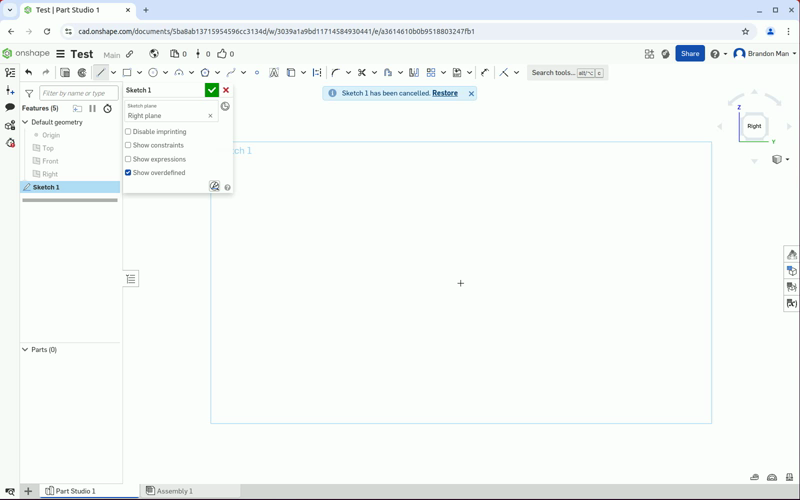
key_up(shift)
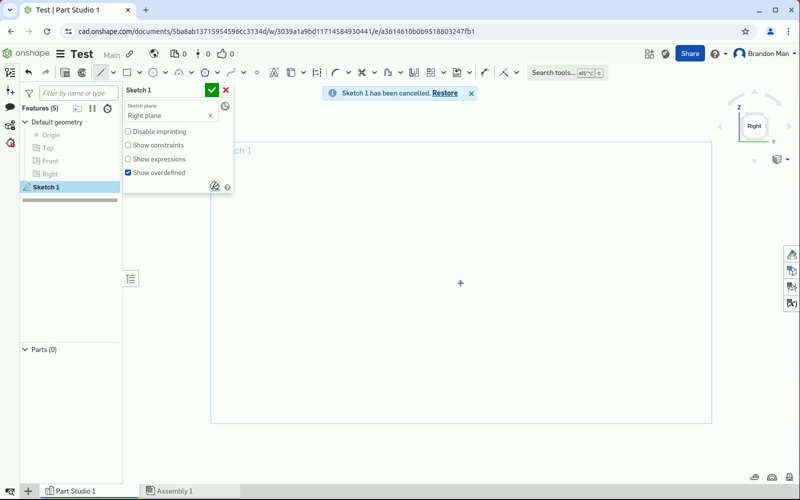
key_down(shift)
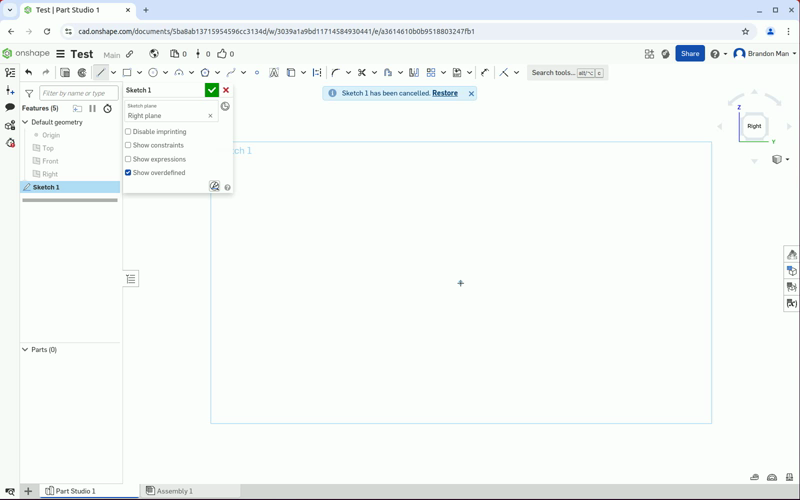
mouse_move(554, 282)
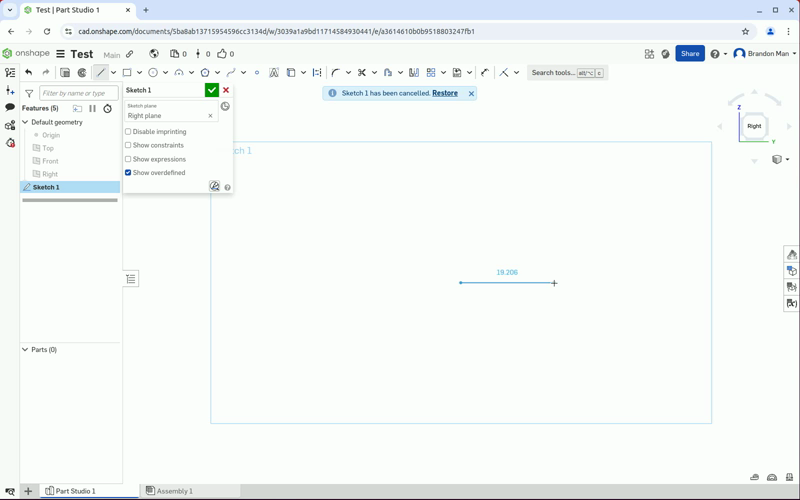
click(554, 282)
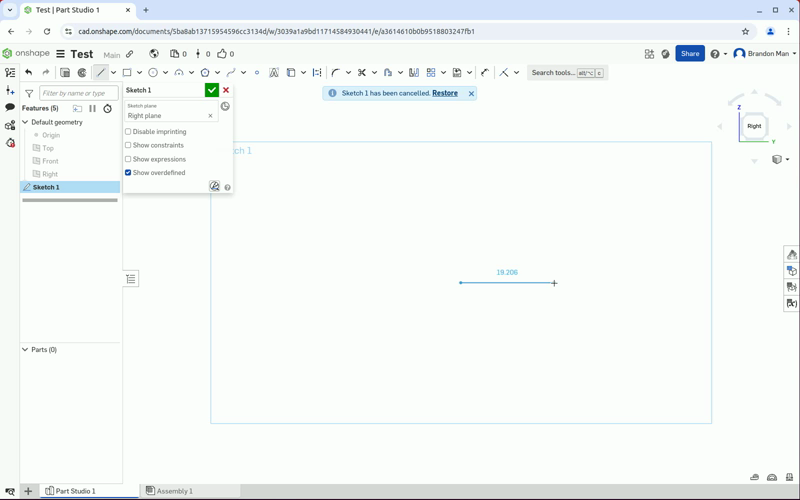
key_up(shift)
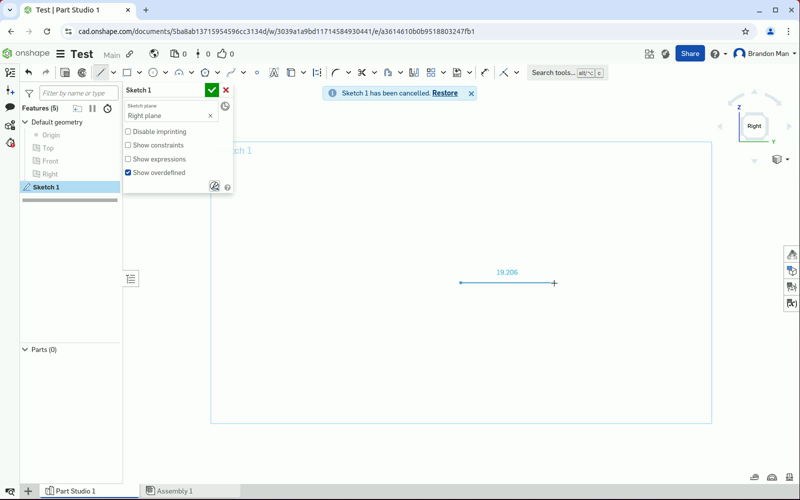
key_down(shift)
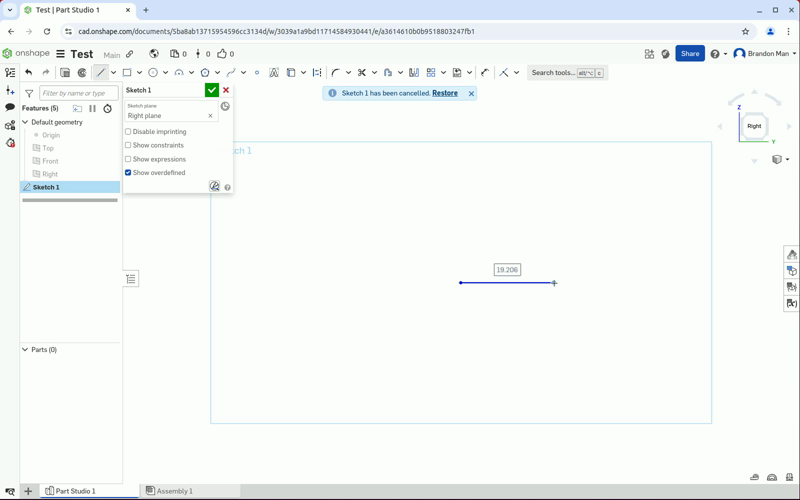
mouse_move(554, 170)
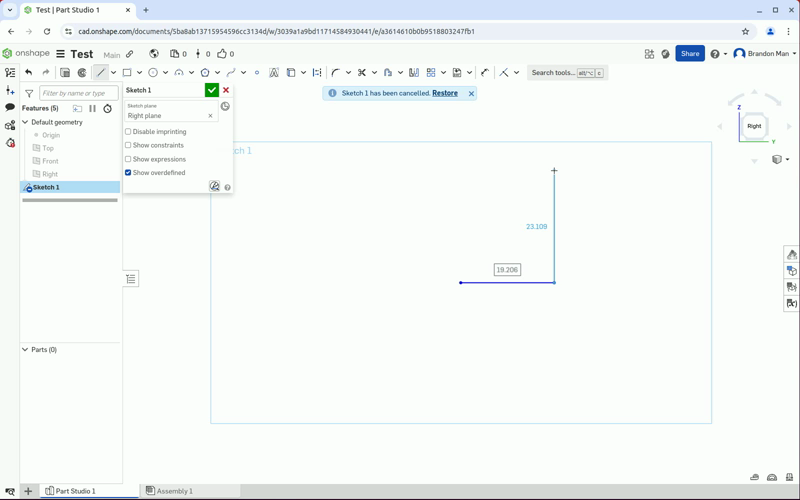
click(554, 170)
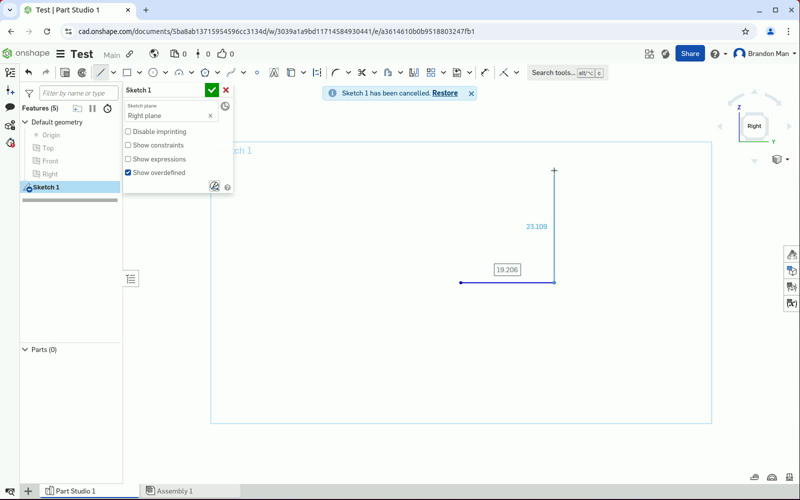
key_up(shift)
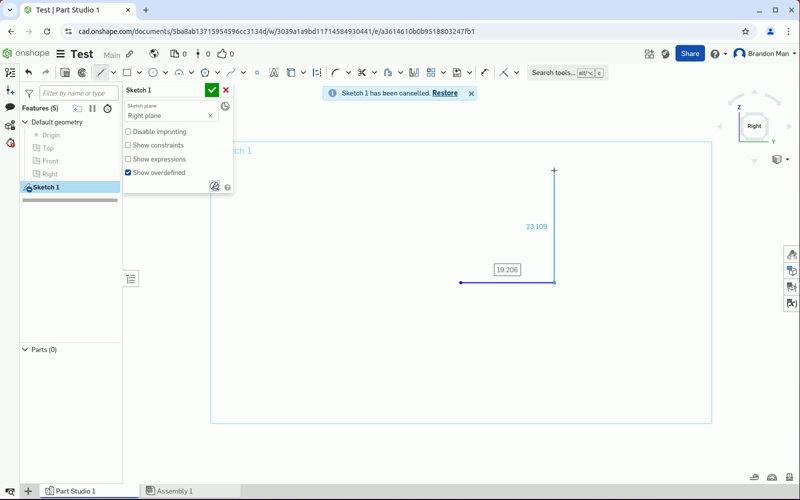
key_down(shift)
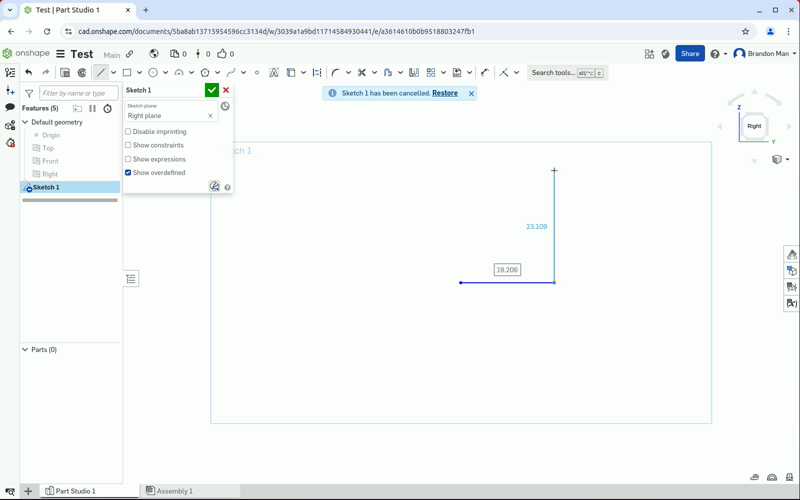
mouse_move(584, 170)
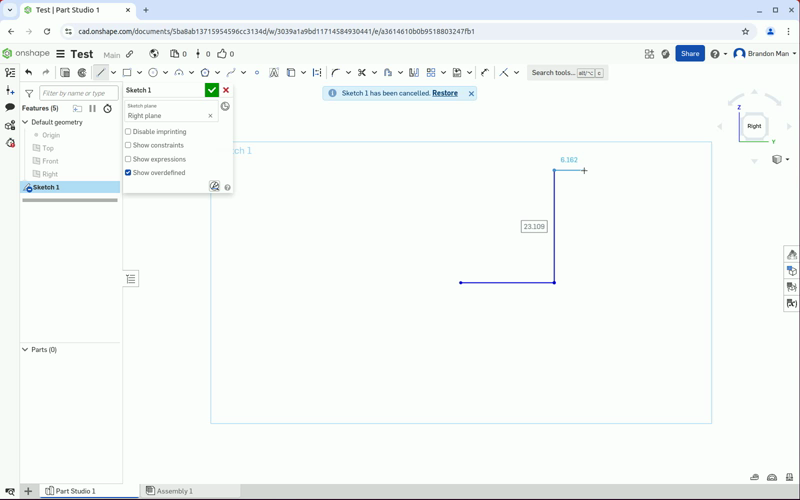
mouse_move(535, 170)
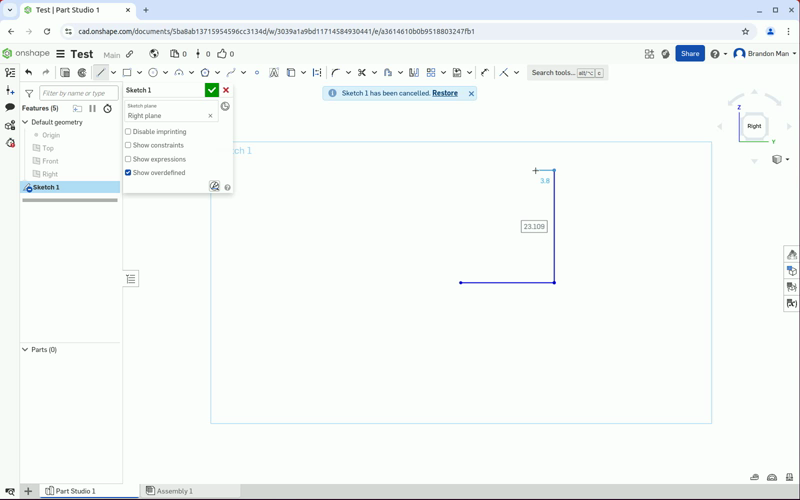
click(535, 170)
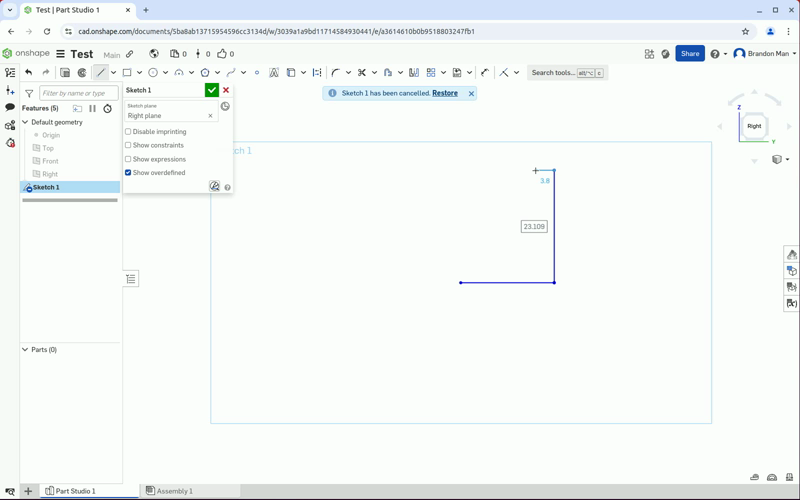
key_up(shift)
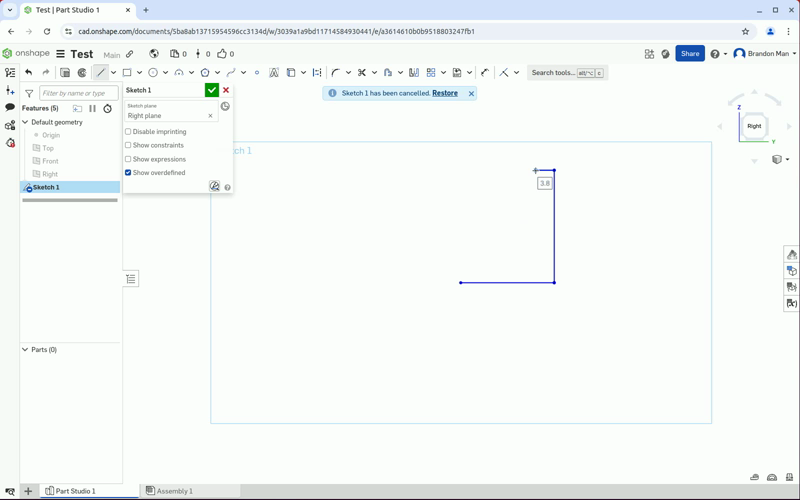
key_down(shift)
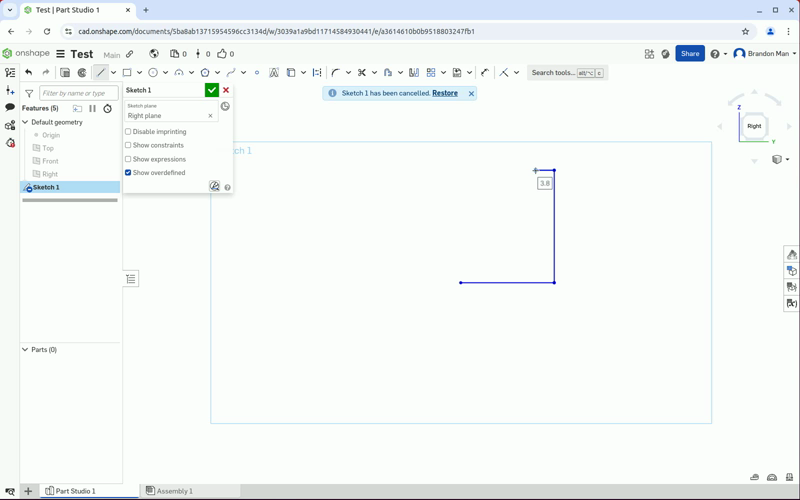
mouse_move(535, 245)
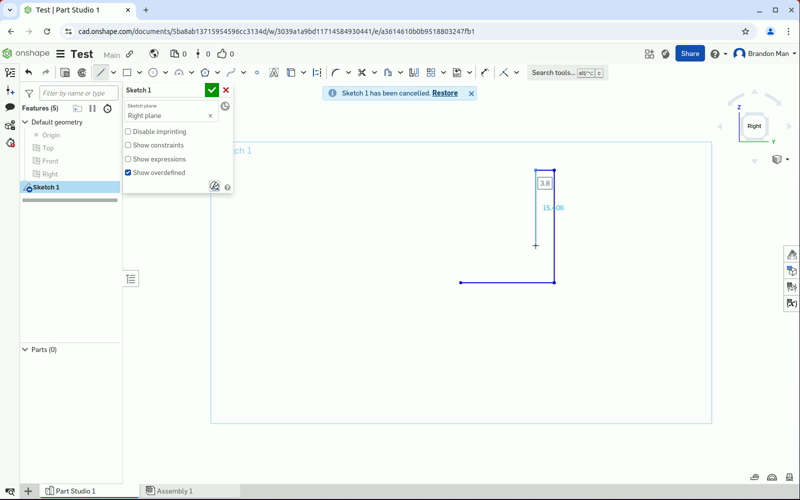
click(535, 245)
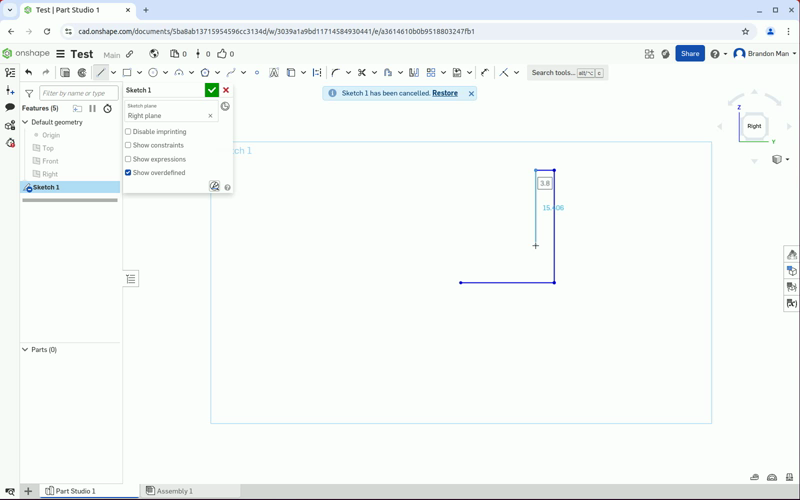
key_up(shift)
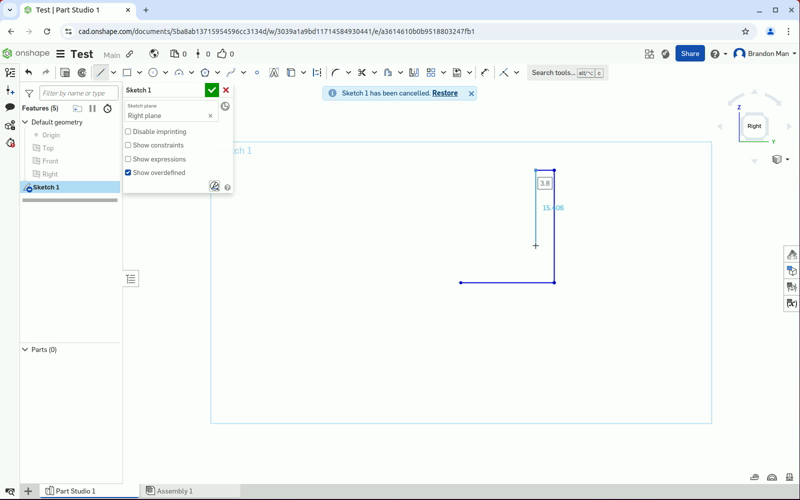
key_down(shift)
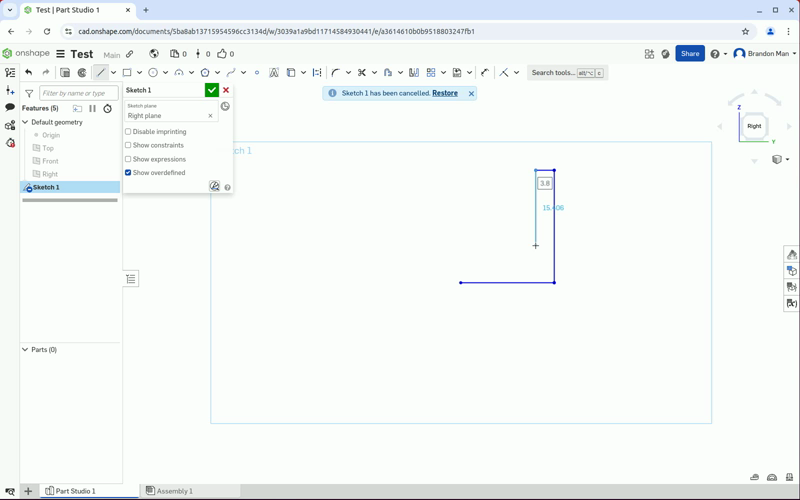
mouse_move(565, 245)
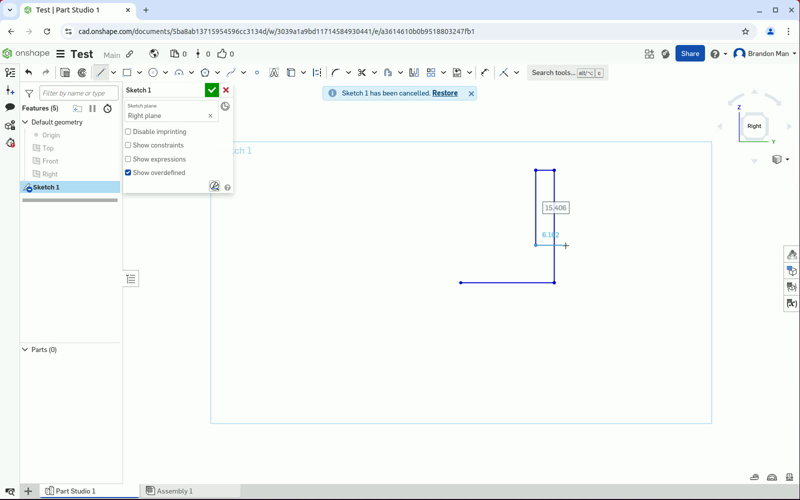
mouse_move(479, 245)
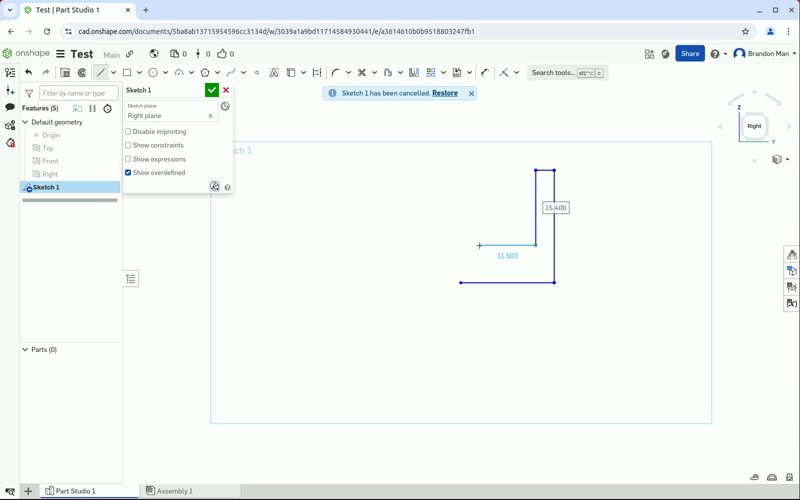
click(479, 245)
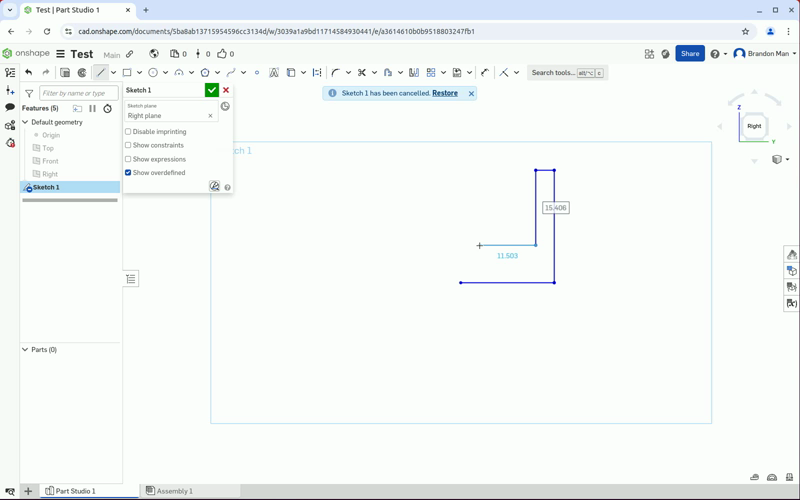
key_up(shift)
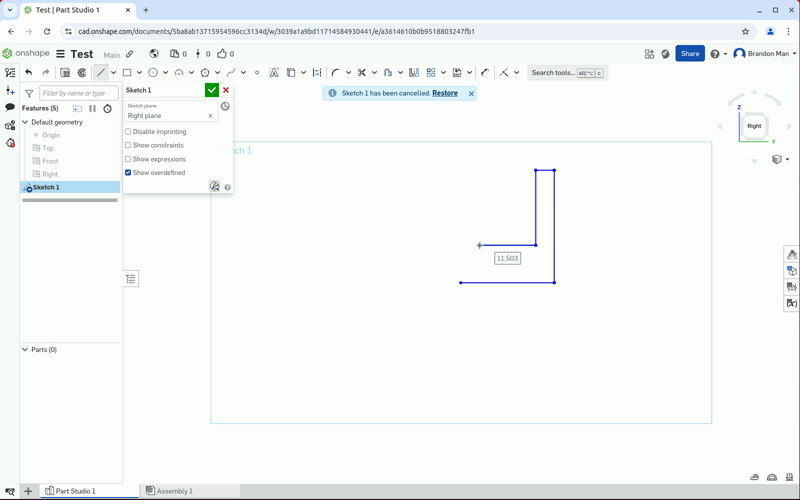
key_down(shift)
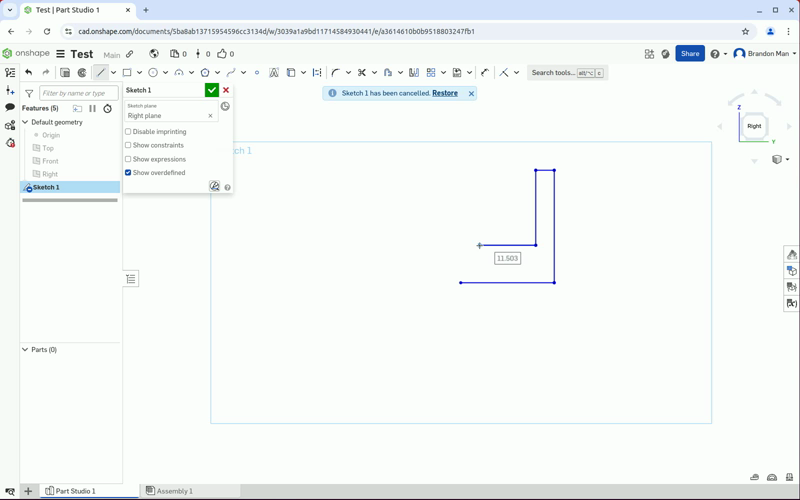
mouse_move(479, 170)
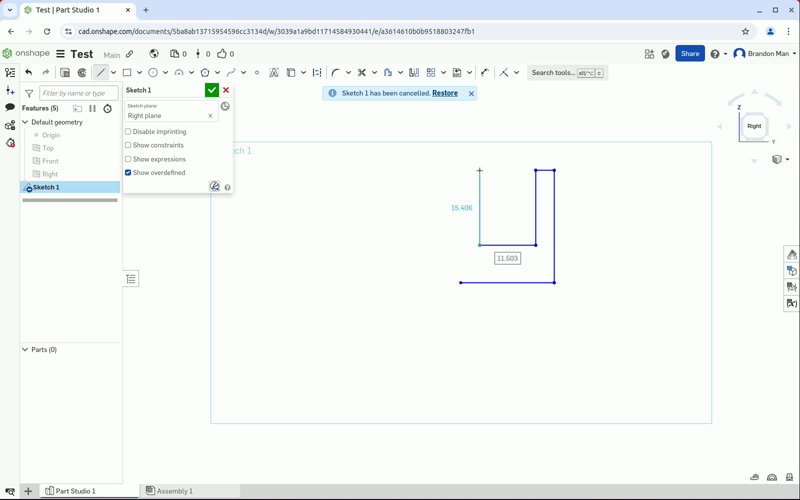
click(479, 170)
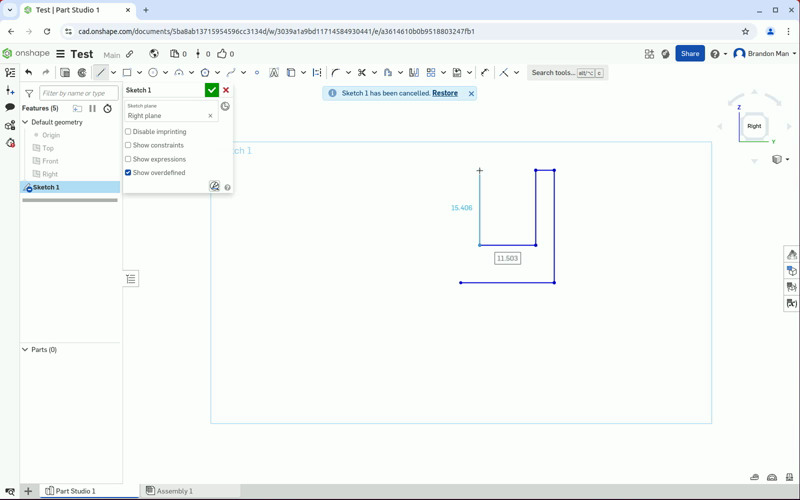
key_up(shift)
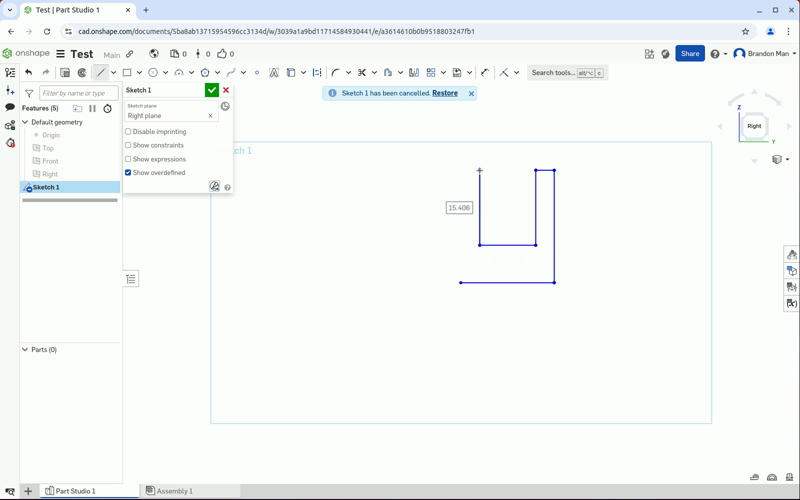
key_down(shift)
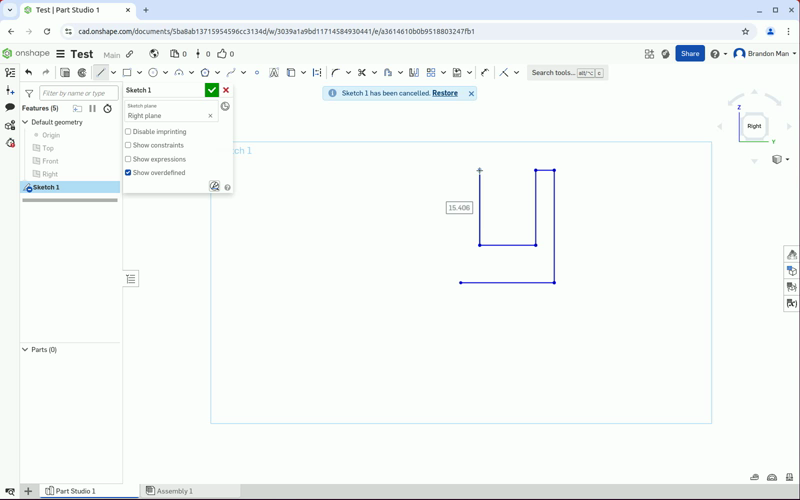
mouse_move(509, 170)
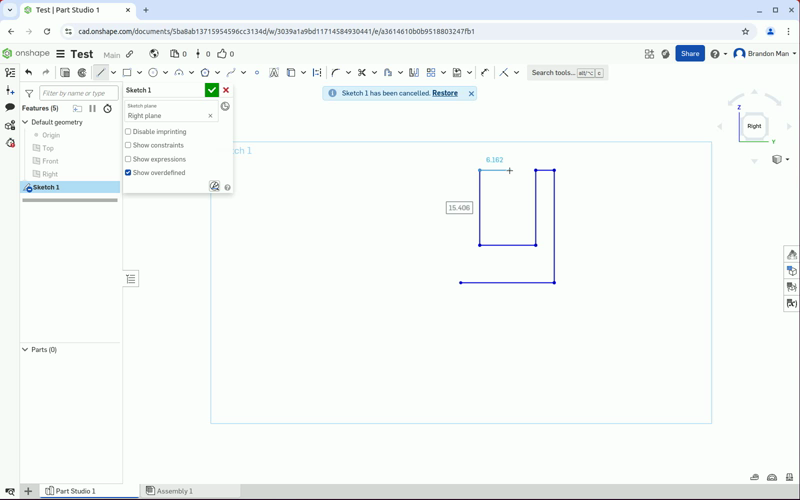
mouse_move(460, 170)
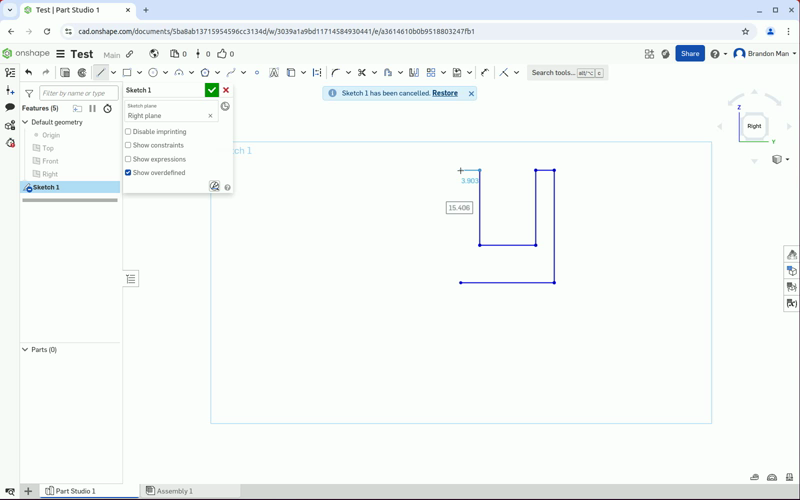
click(460, 170)
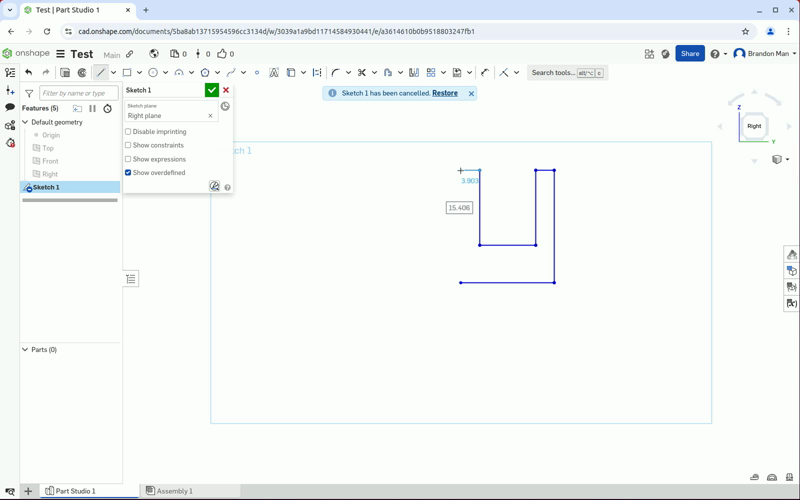
key_up(shift)
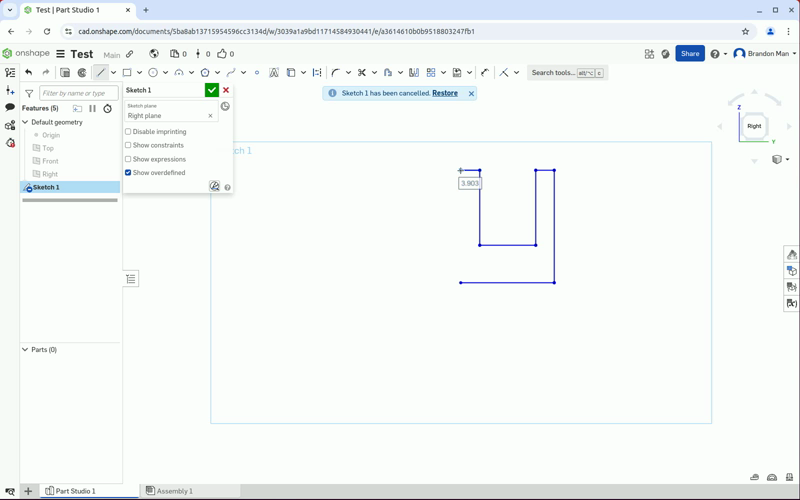
key_down(shift)
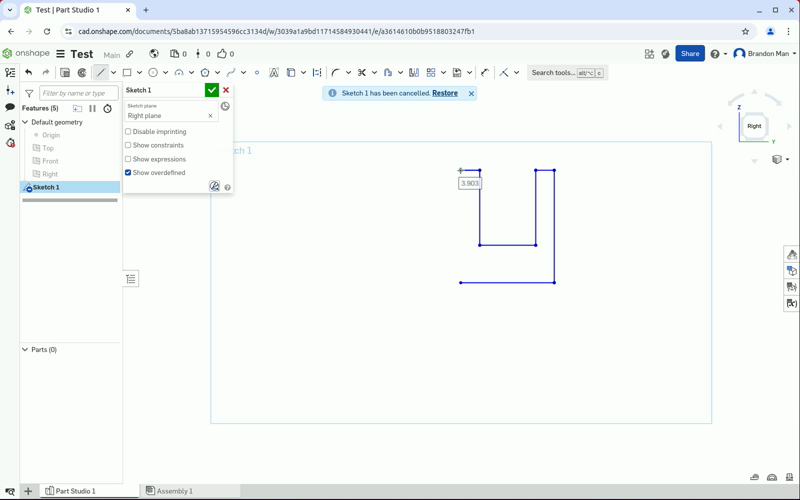
mouse_move(460, 282)
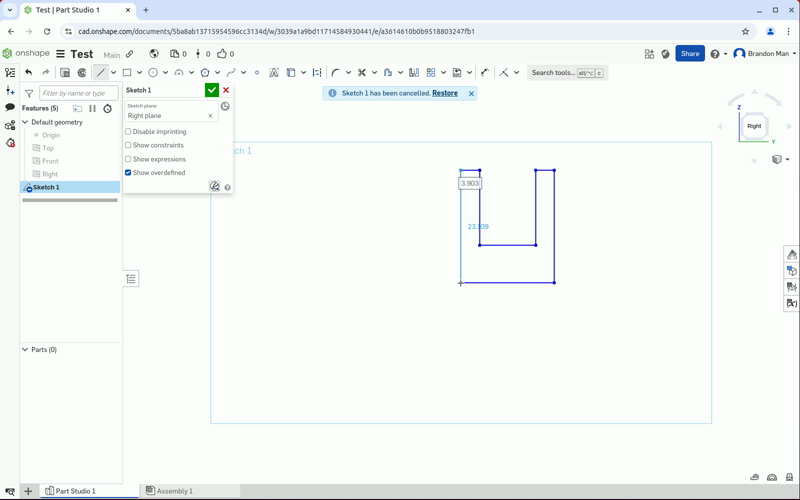
key_up(shift)
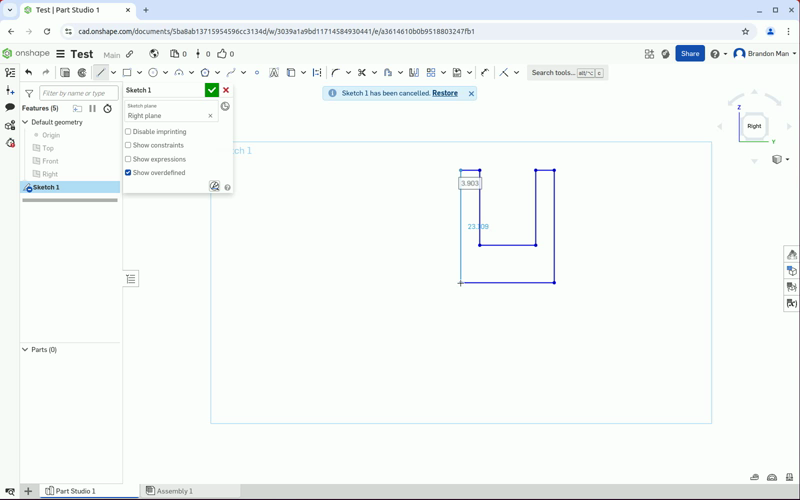
click(460, 282)
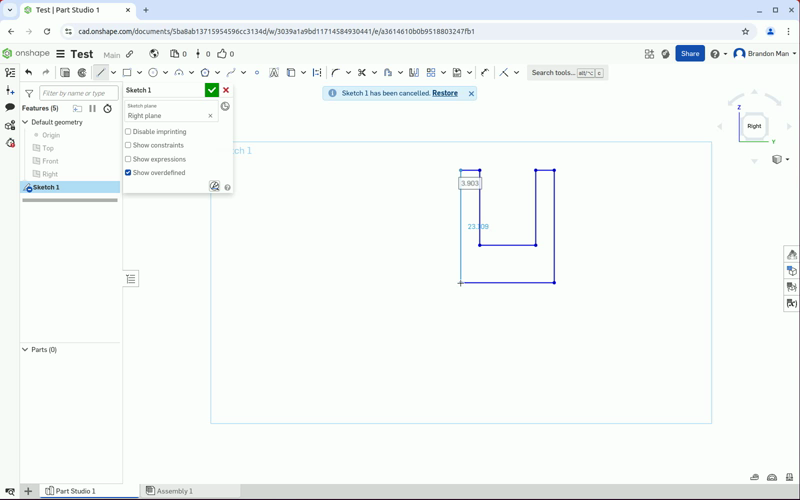
key(esc)
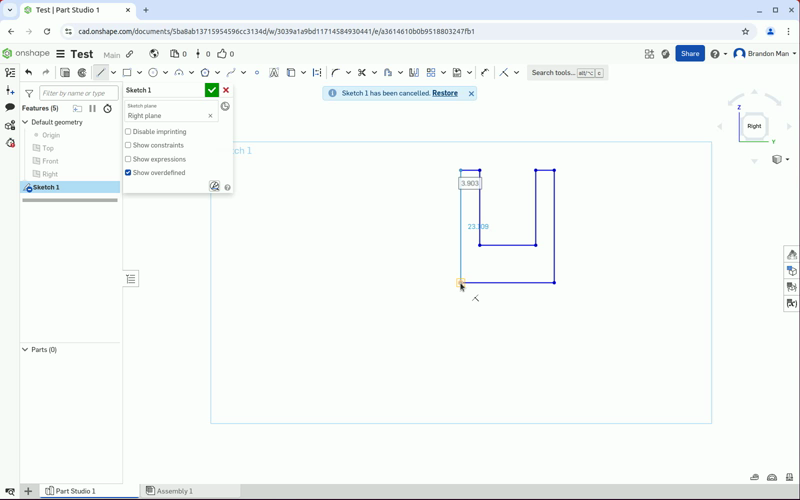
mouse_move(507, 265)
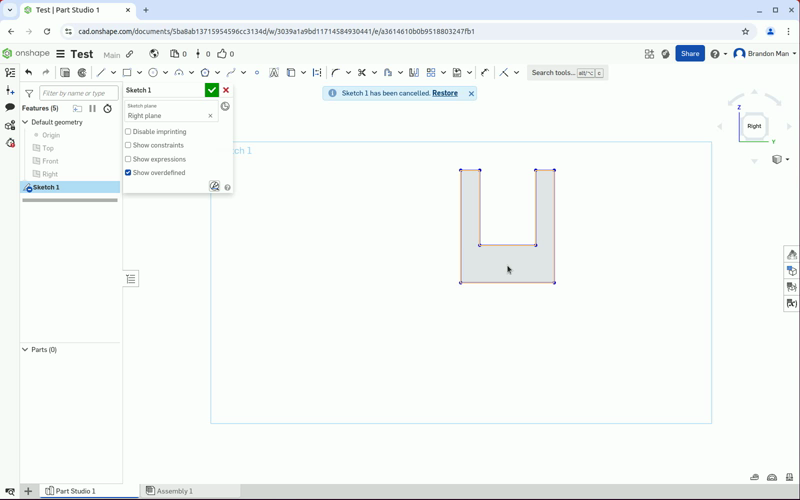
click(507, 265)
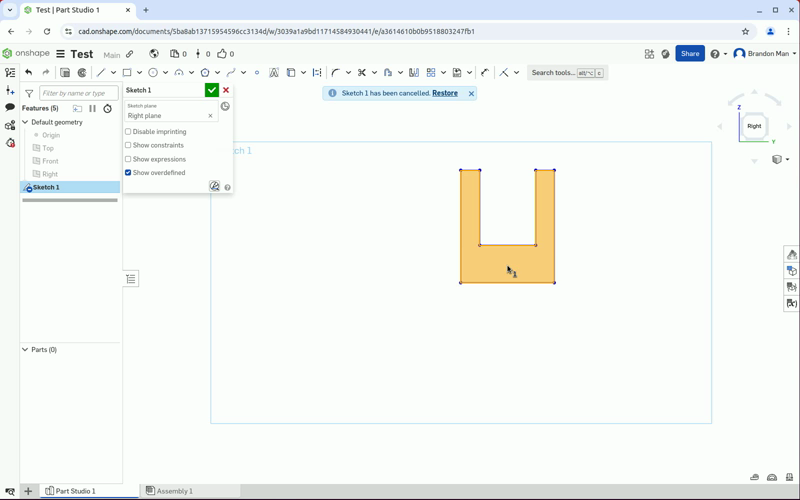
mouse_move(73, 352)
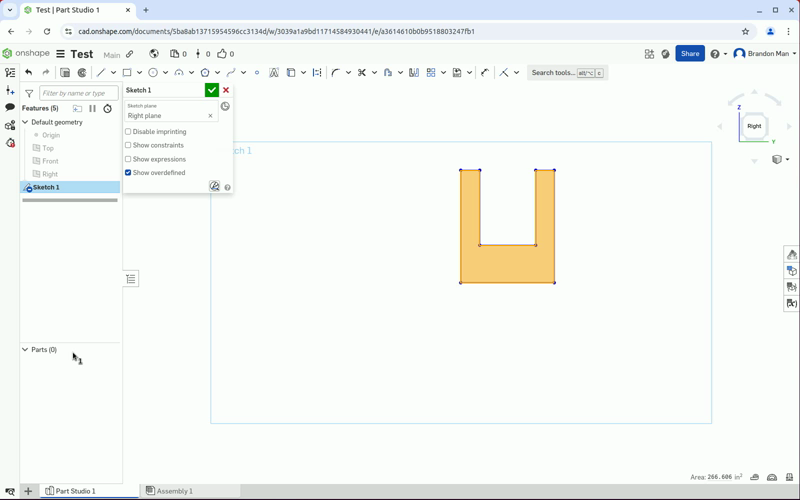
key(shift+y)
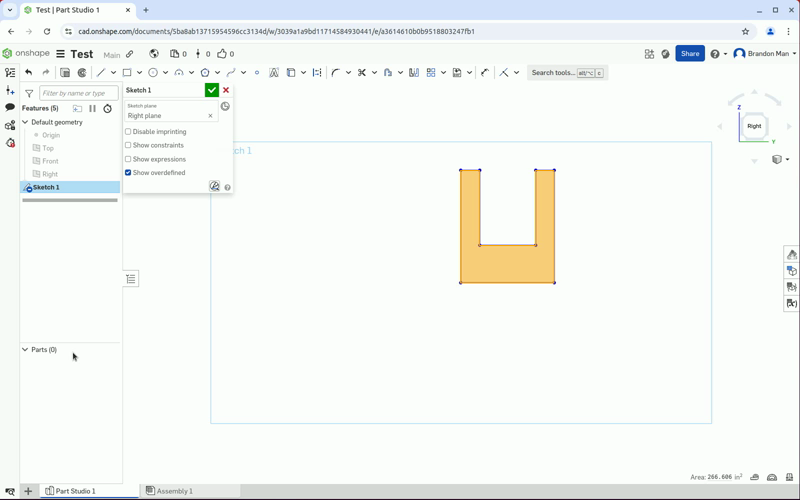
key(shift+e)
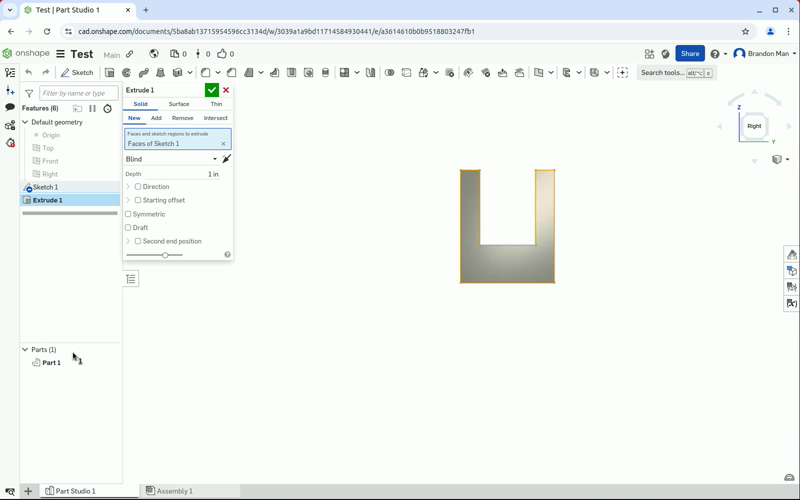
mouse_move(143, 106)
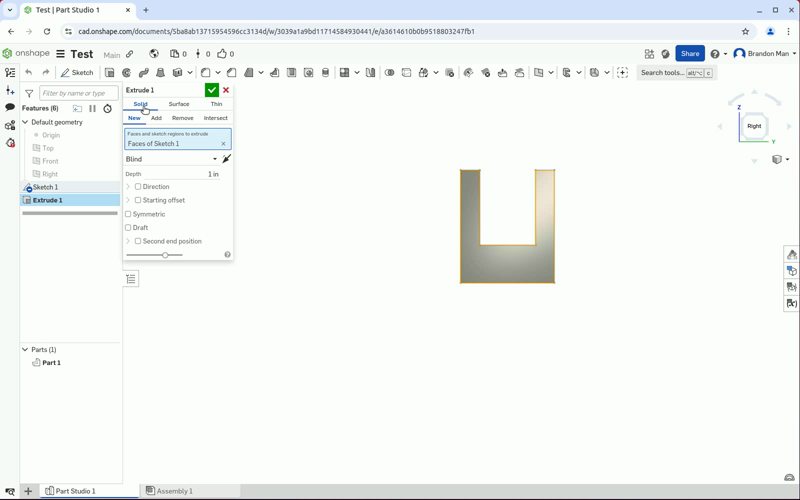
click(143, 106)
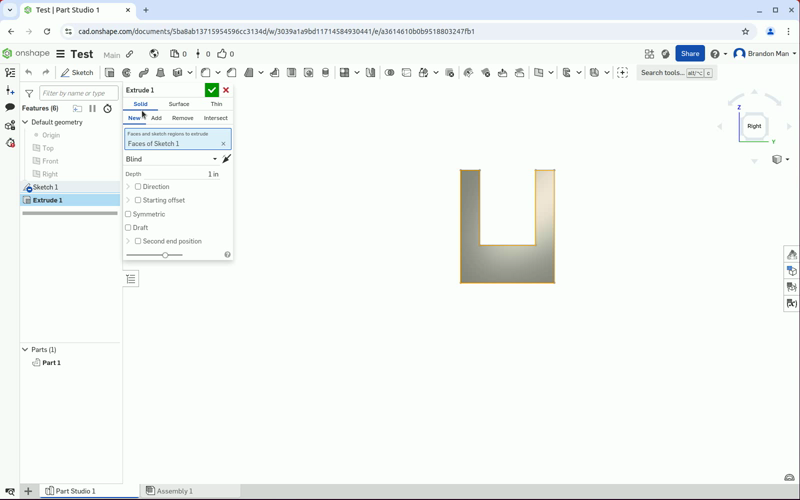
mouse_move(137, 120)
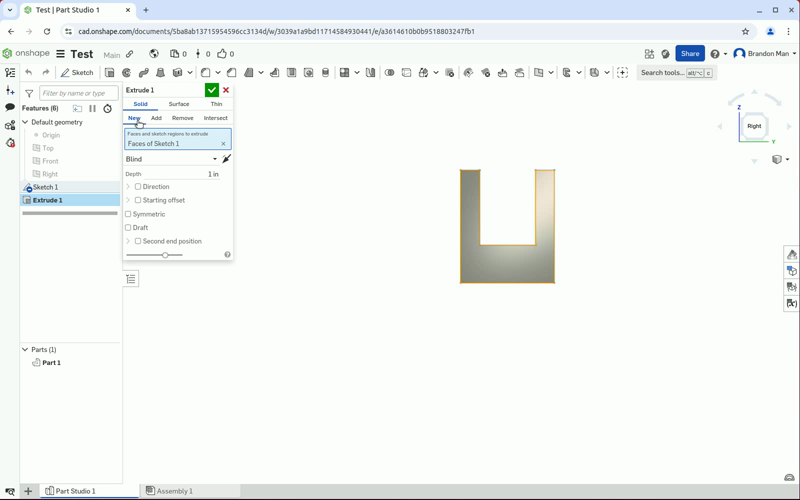
click(137, 120)
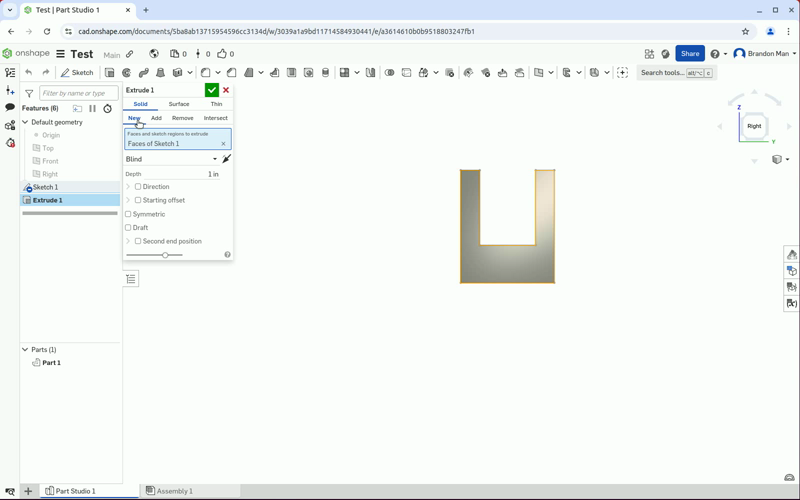
key(tab, 4)
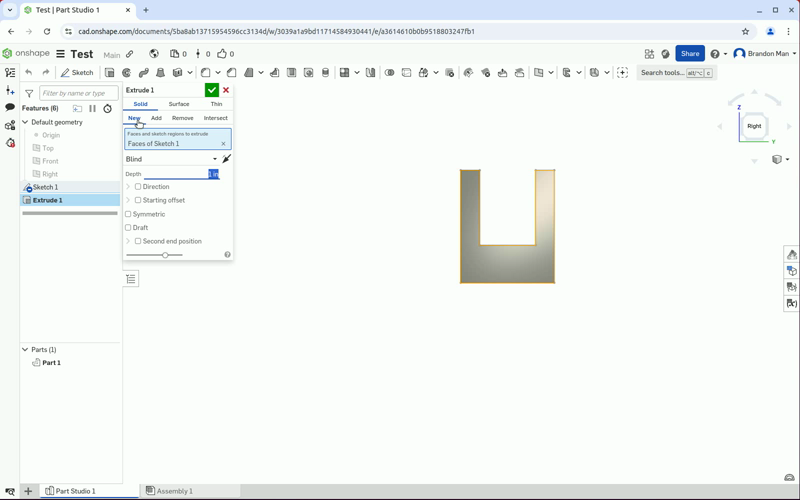
text(19.257)
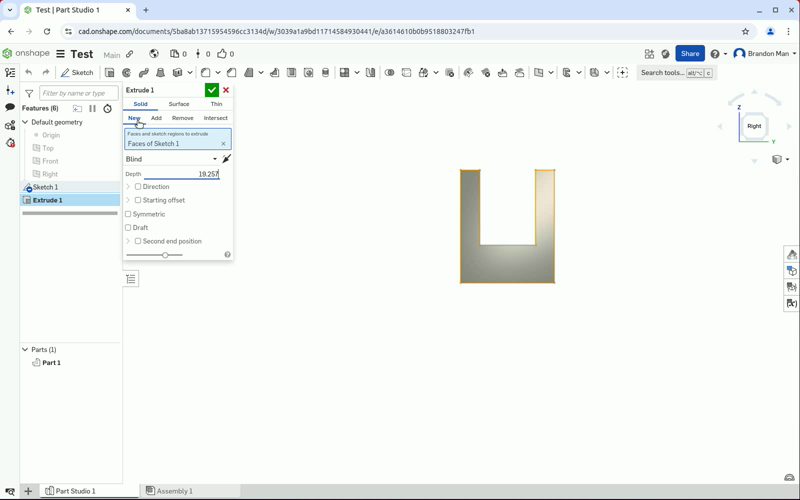
key(enter)
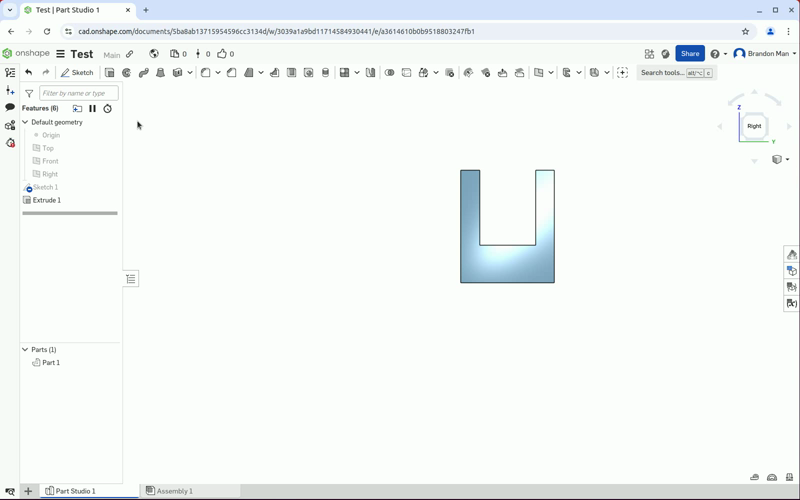
key(shift+h)
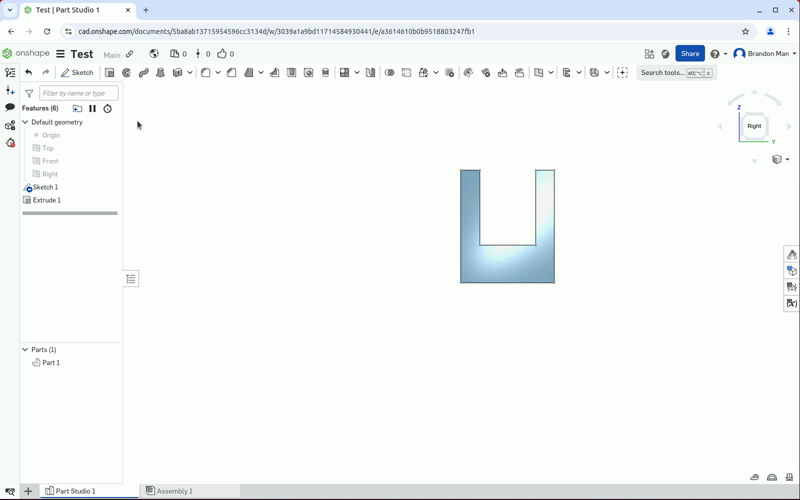
key(shift+h)
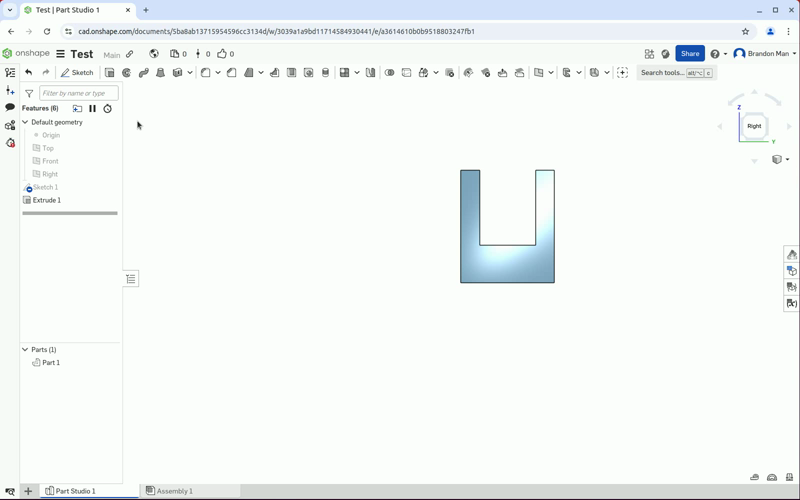
mouse_move(73, 189)
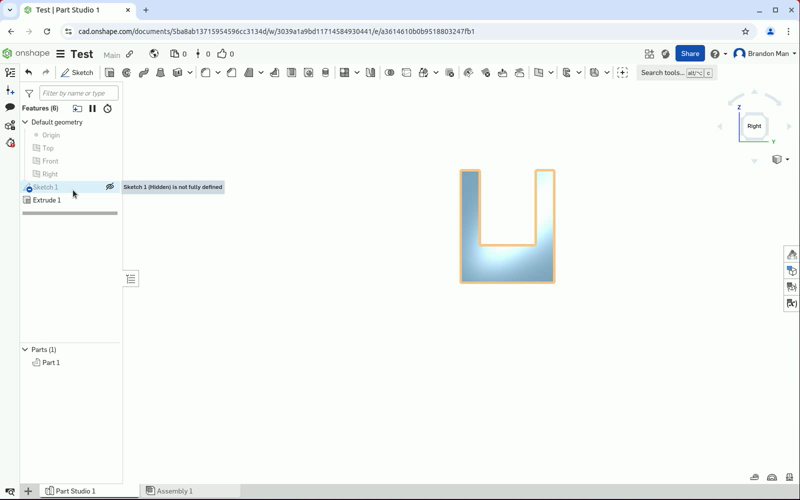
click(73, 189)
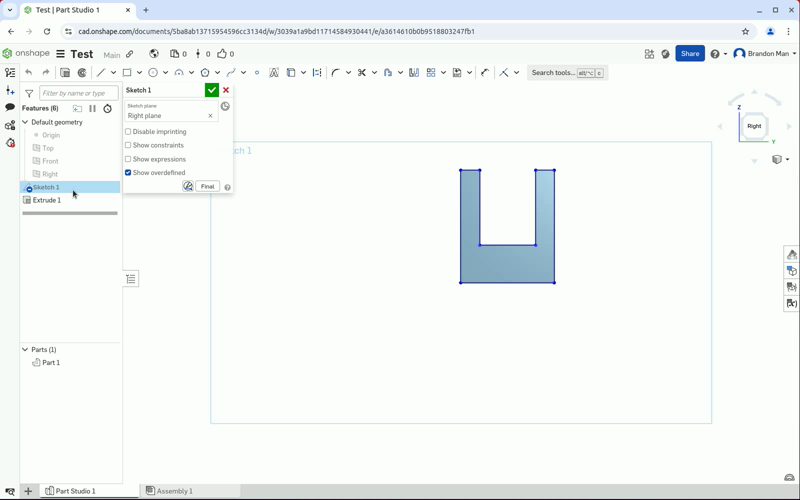
mouse_move(229, 92)
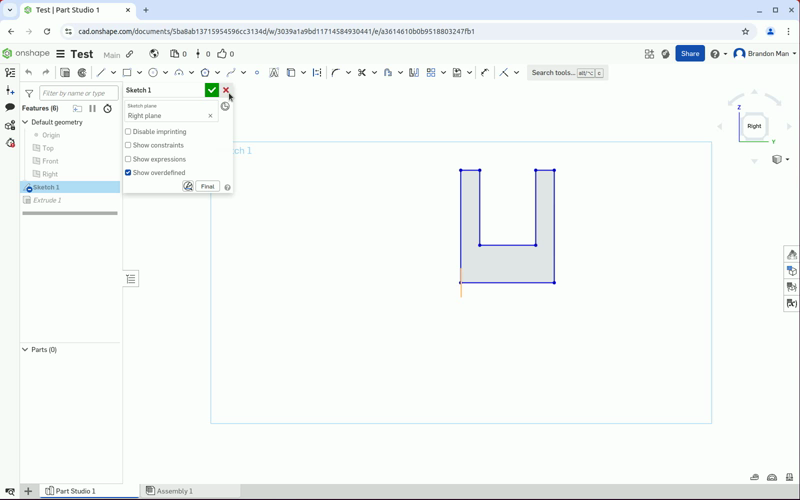
click(229, 92)
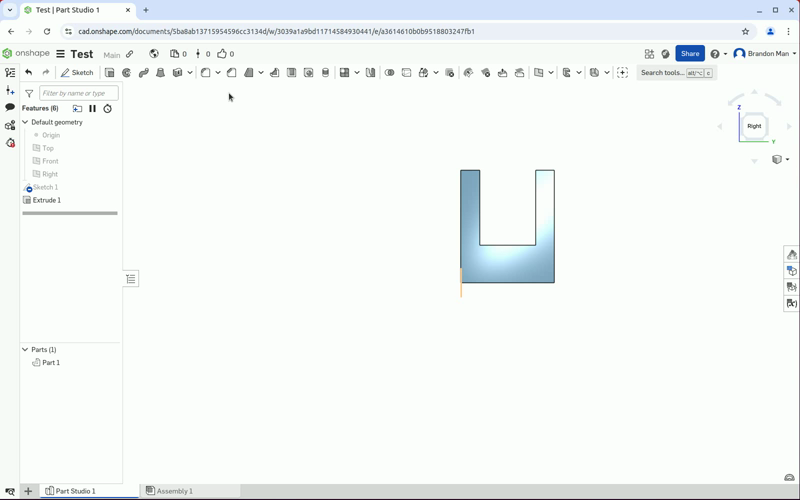
mouse_move(73, 352)
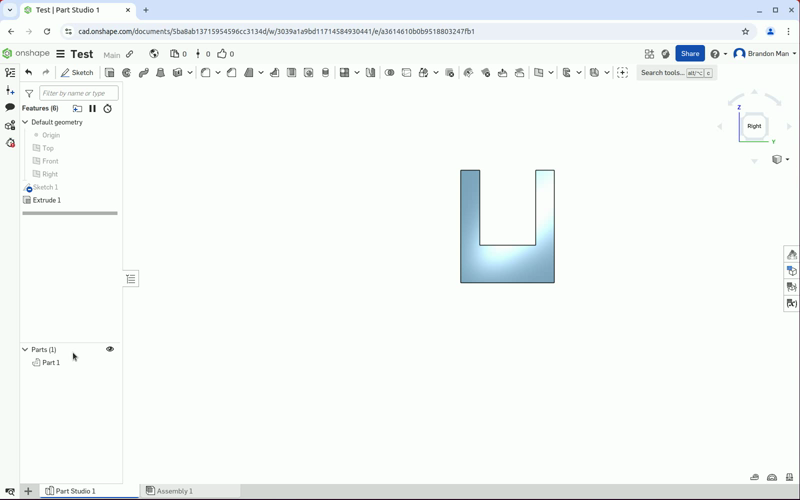
key(y)
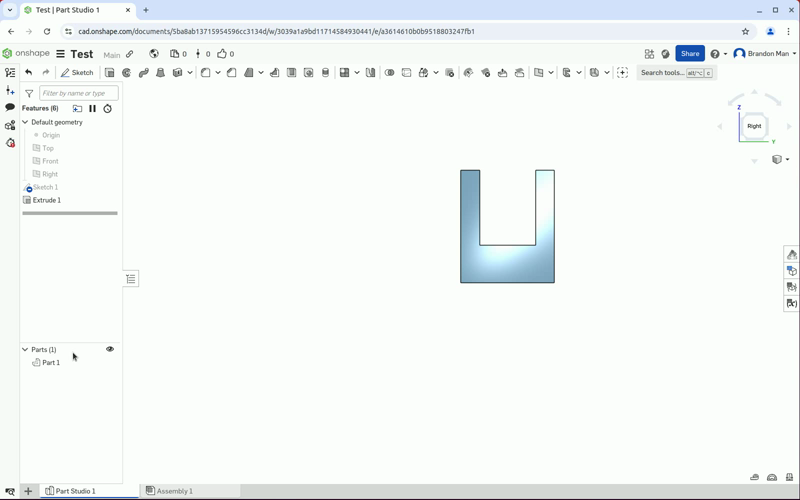
key(shift+p)
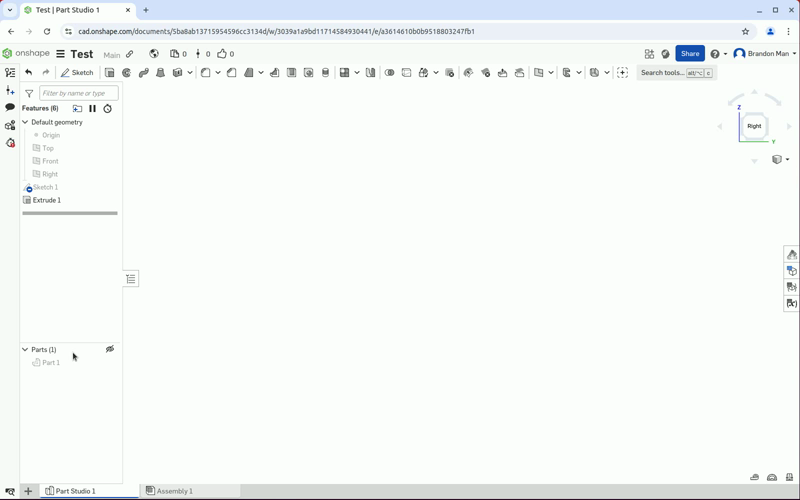
key(space)
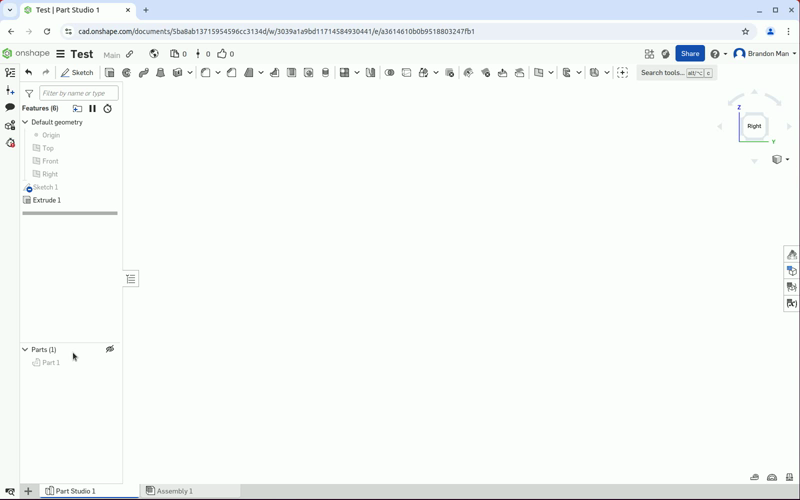
key_down(shift)
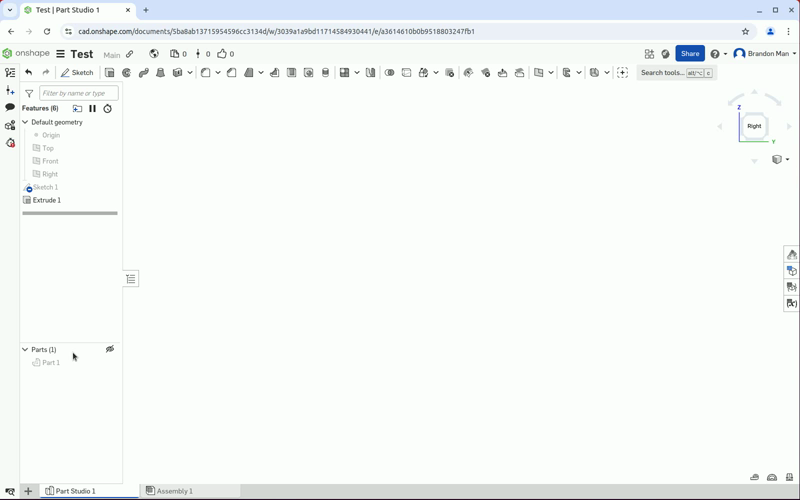
key(right)
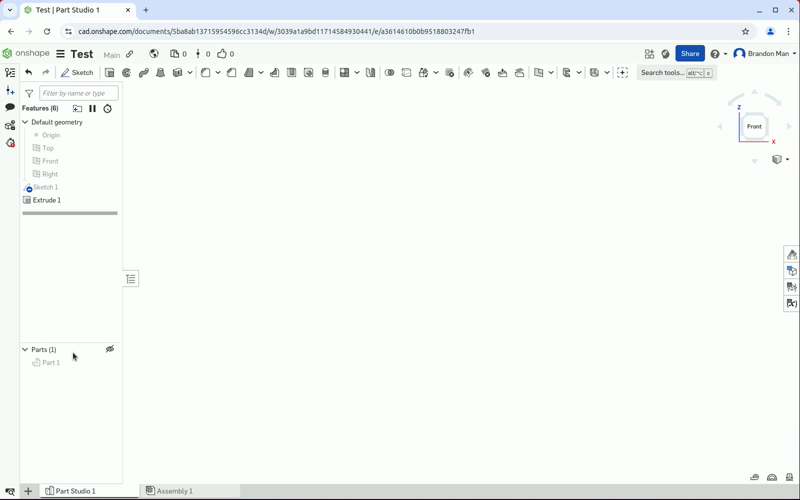
key_up(shift)
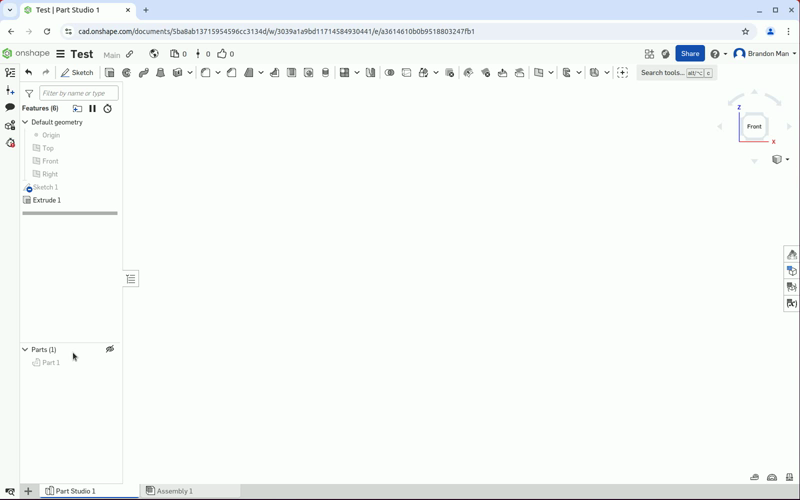
mouse_move(73, 352)
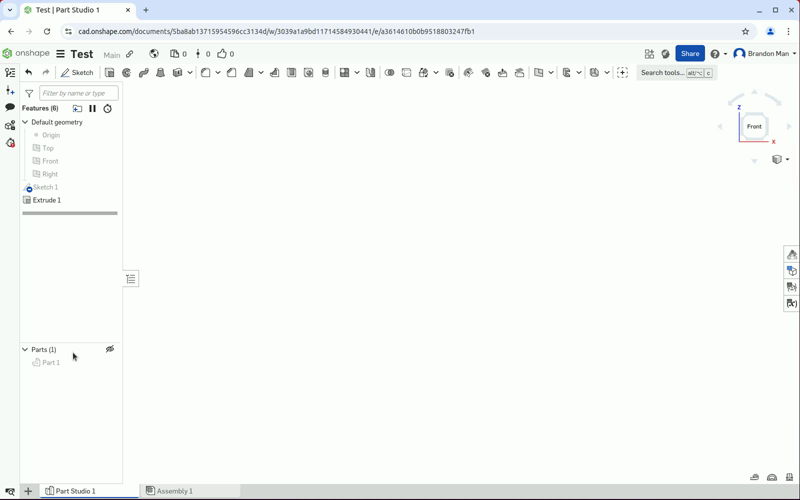
key(shift+y)
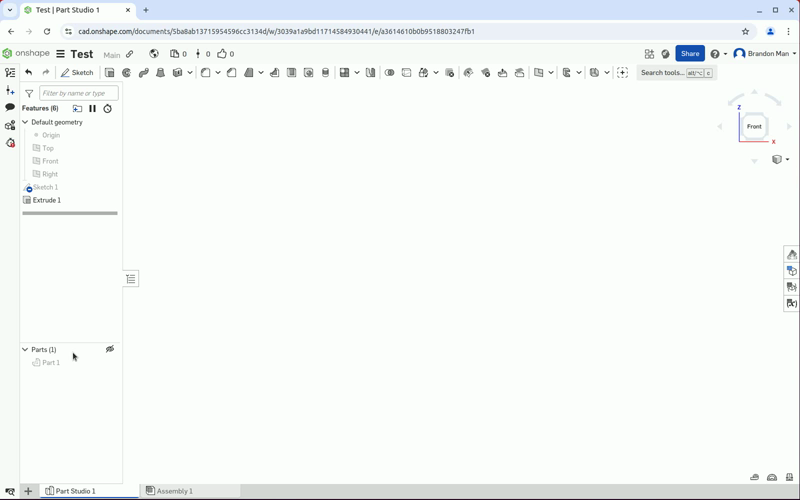
key(shift+s)
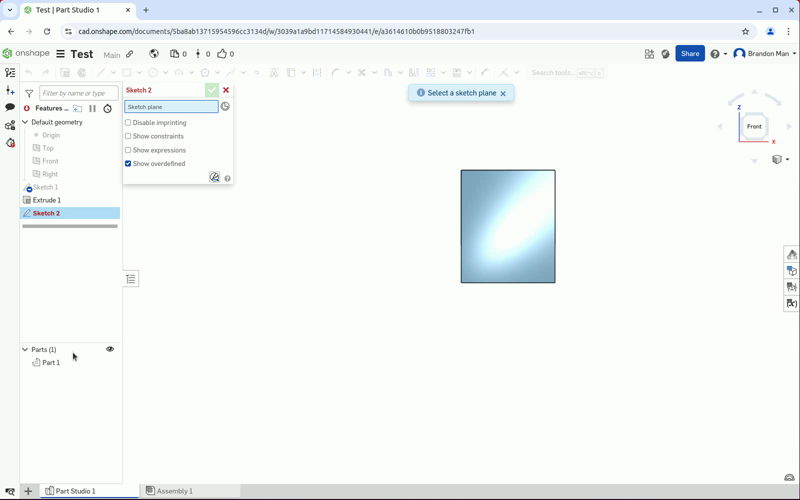
mouse_move(73, 163)
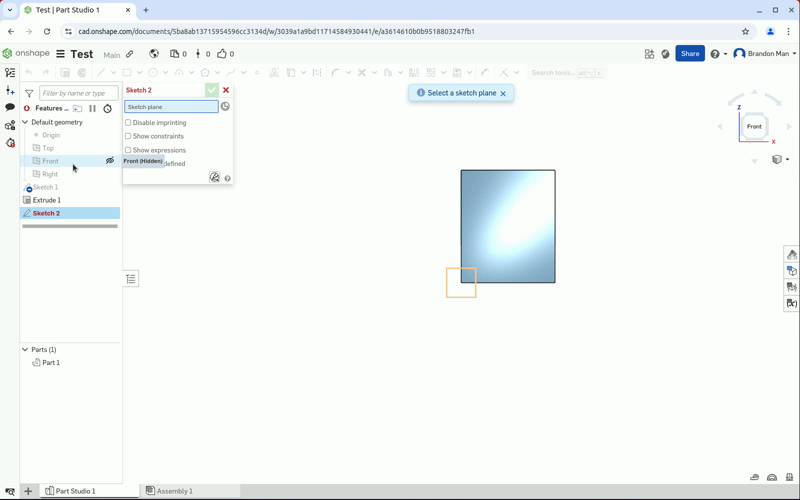
click(73, 163)
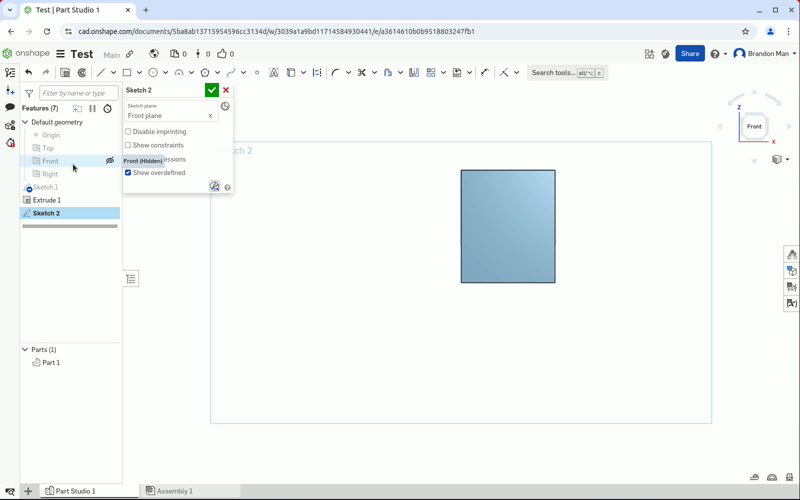
mouse_move(73, 352)
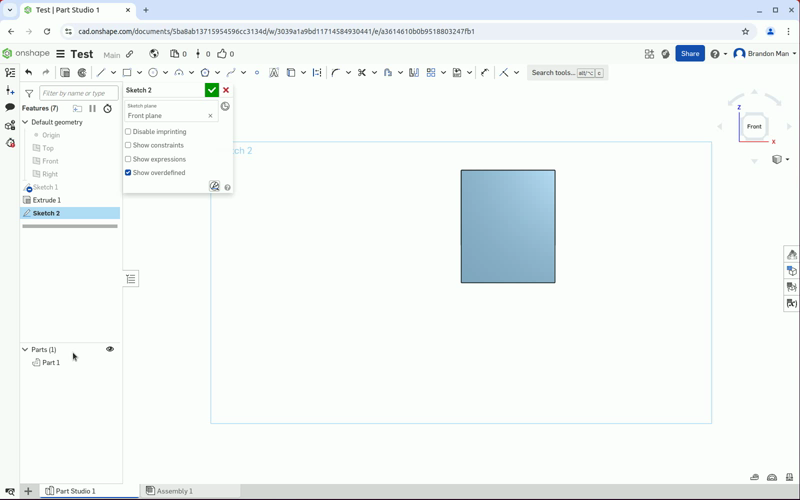
key(y)
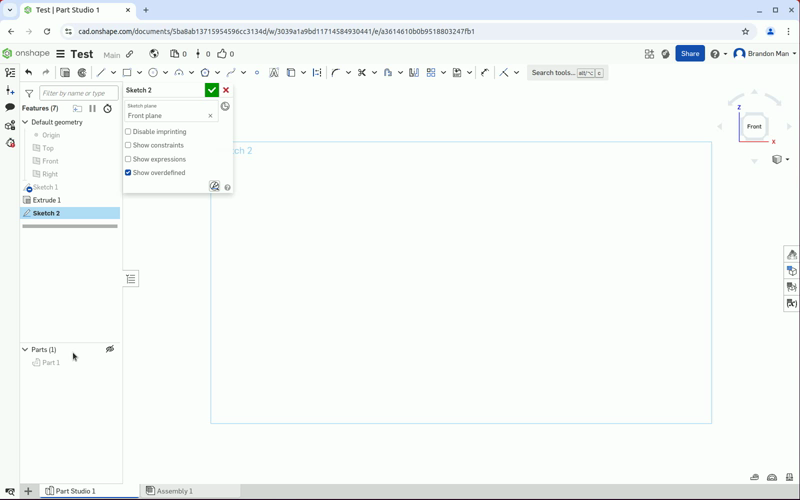
key(l)
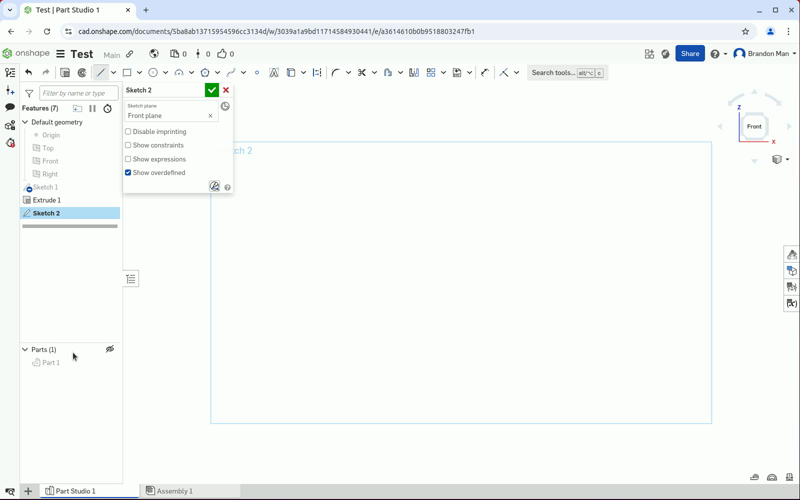
key_down(shift)
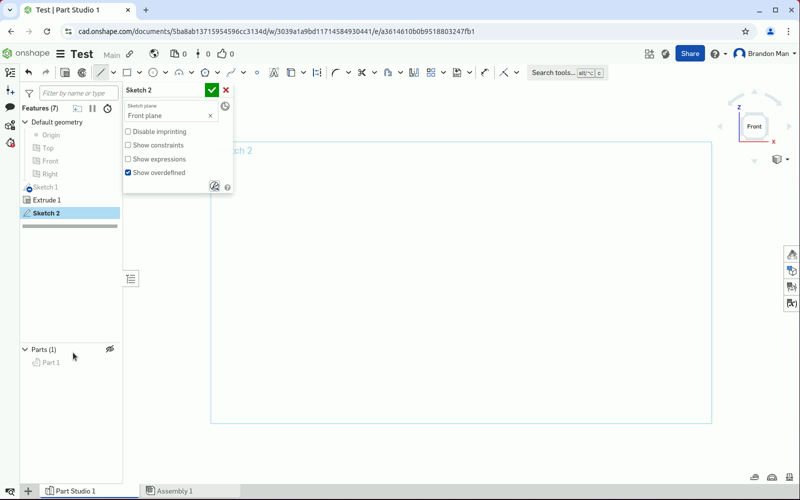
mouse_move(460, 245)
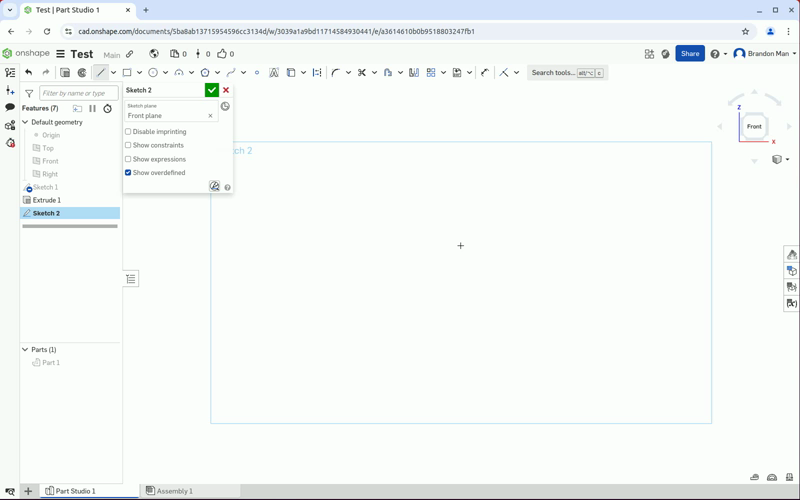
click(460, 245)
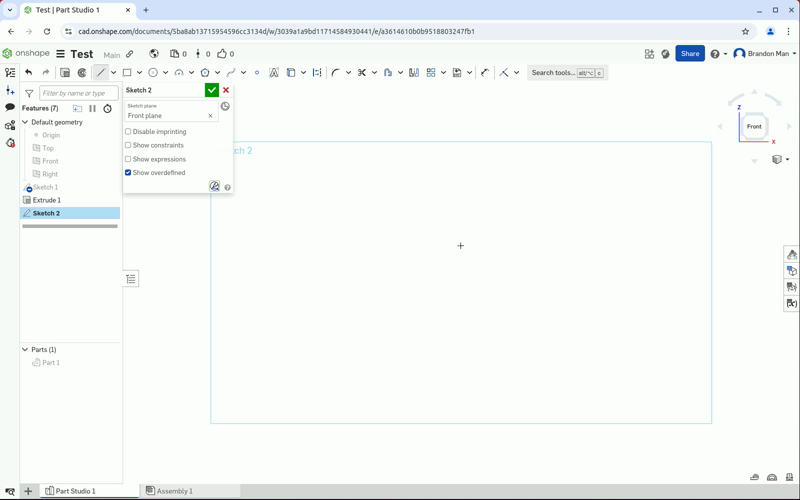
key_up(shift)
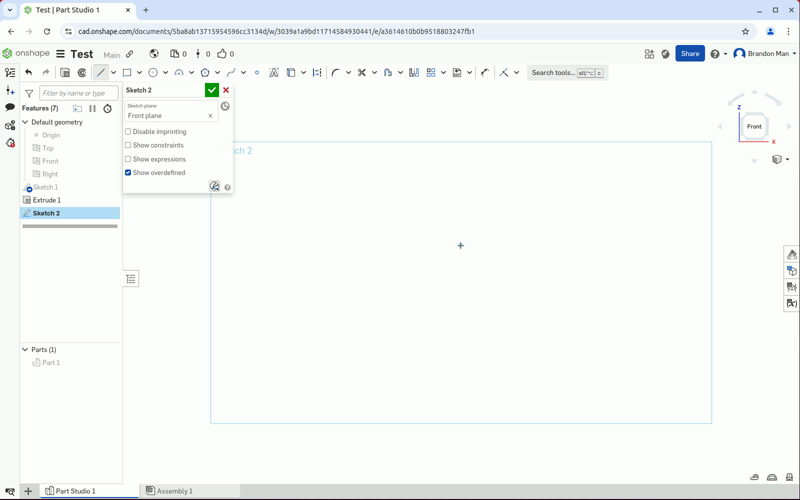
key_down(shift)
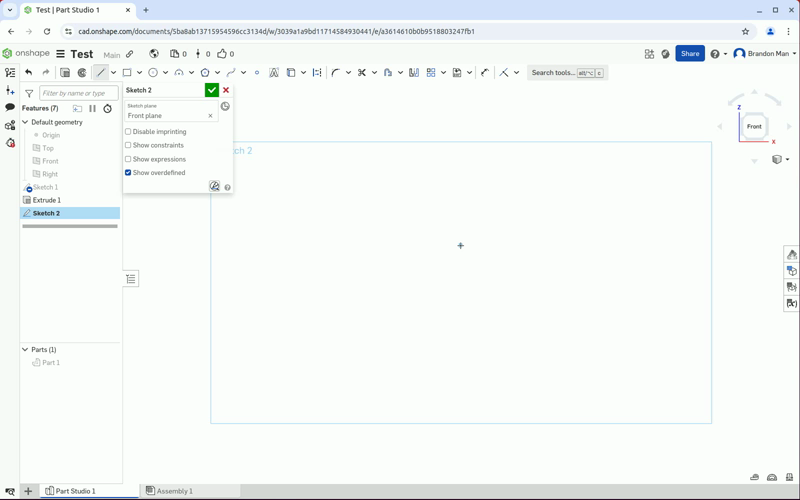
mouse_move(554, 245)
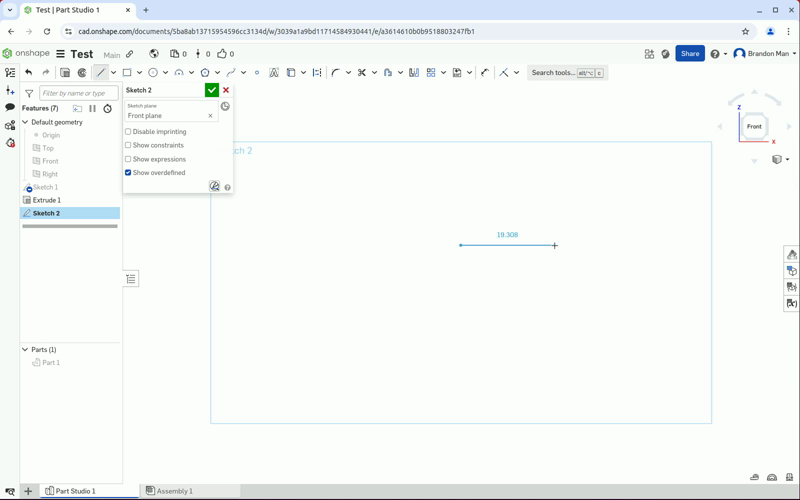
click(554, 245)
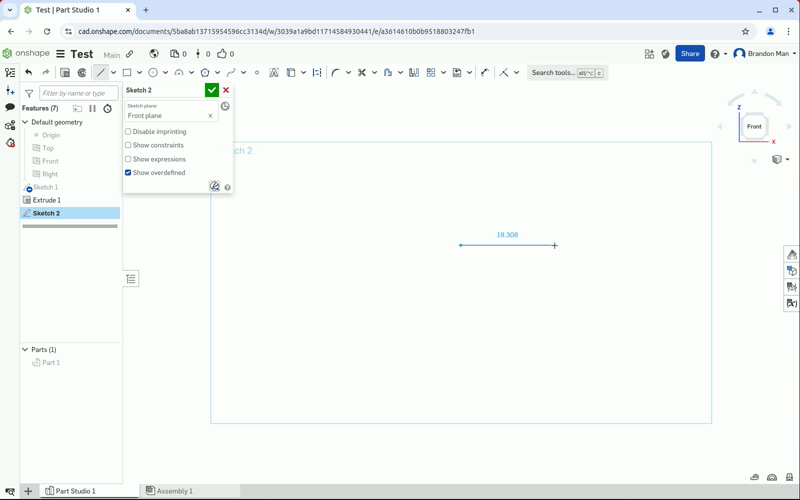
key_up(shift)
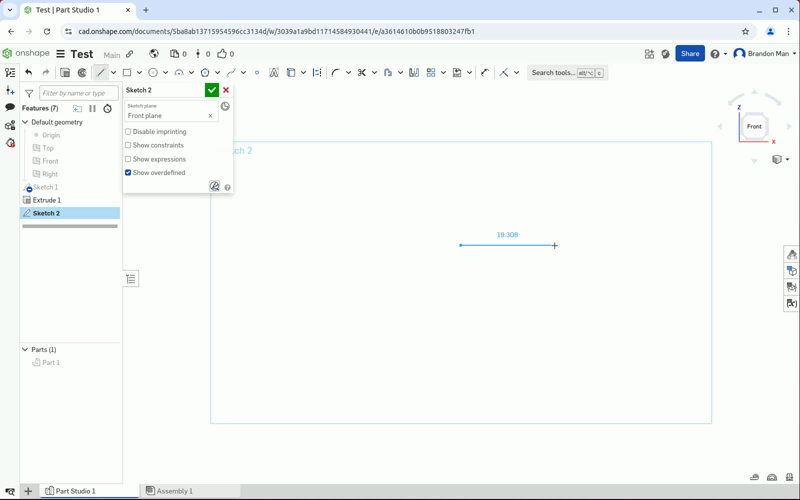
key_down(shift)
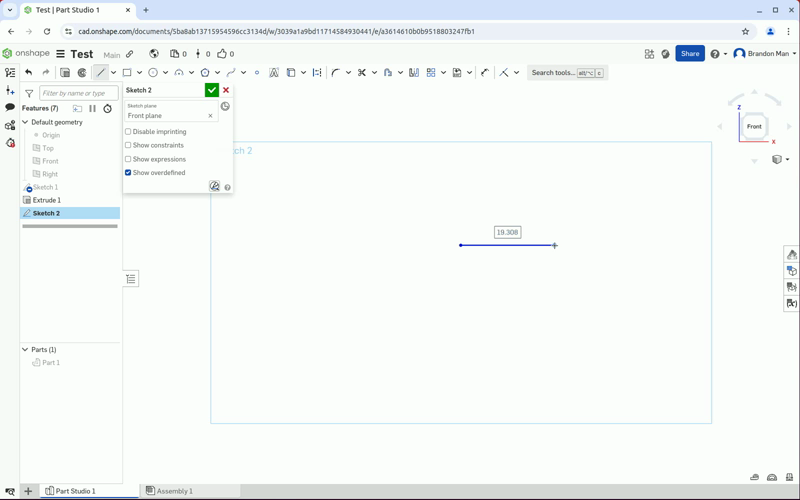
mouse_move(460, 170)
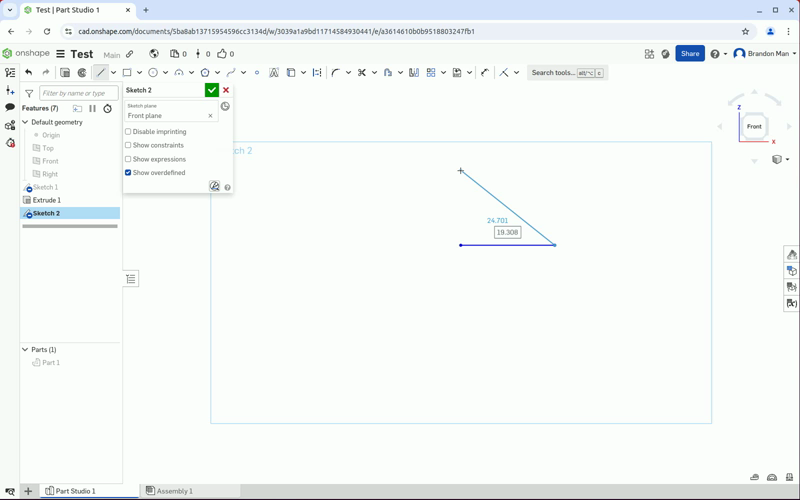
click(460, 170)
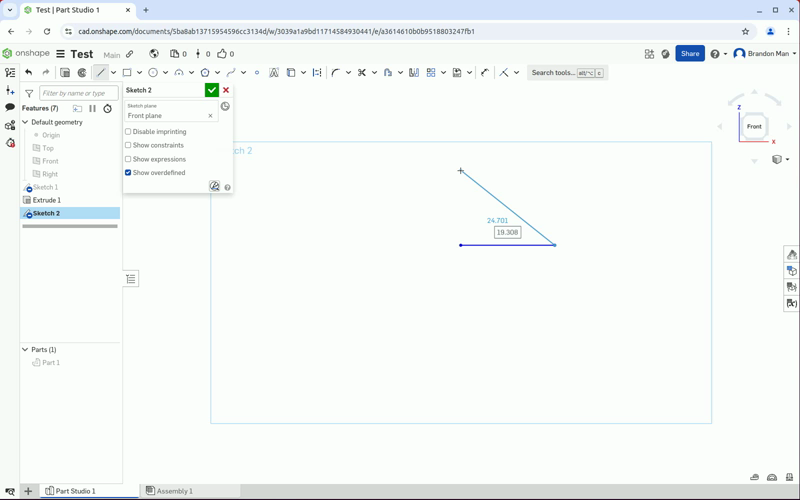
key_up(shift)
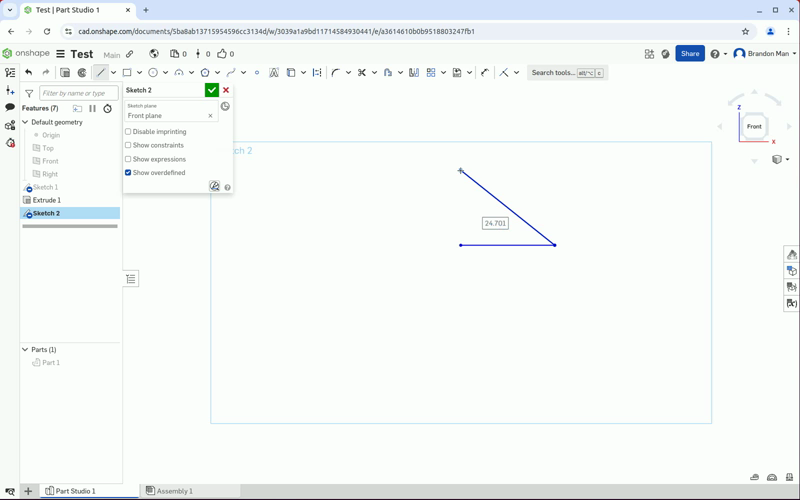
key_down(shift)
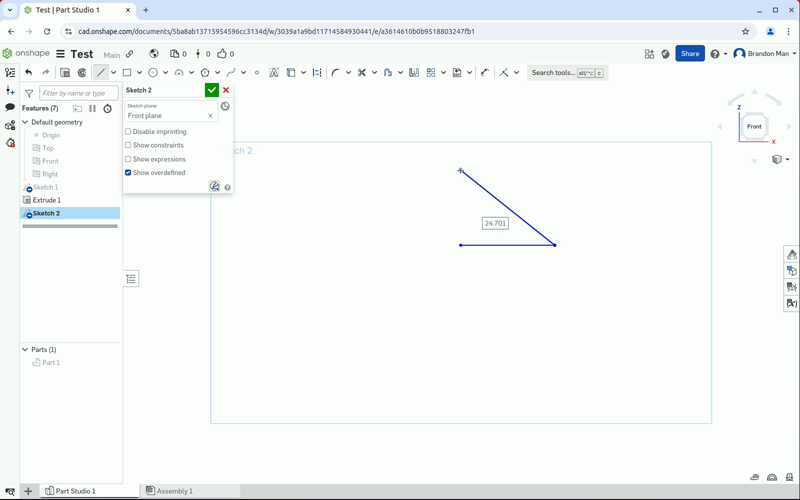
mouse_move(460, 245)
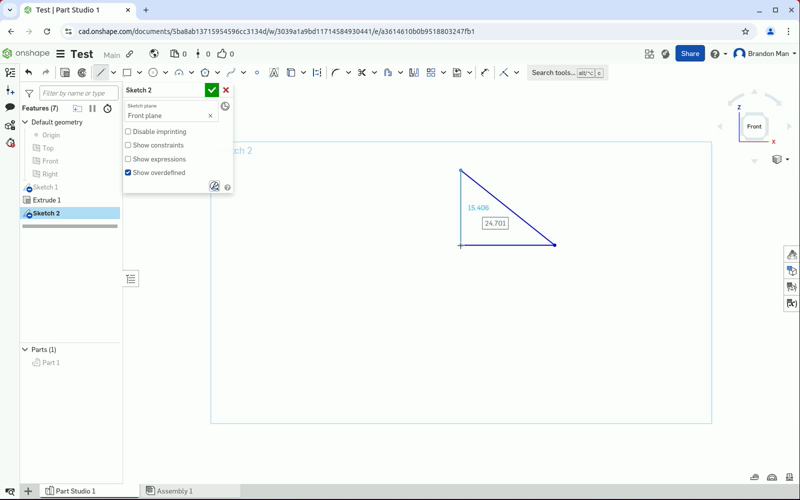
key_up(shift)
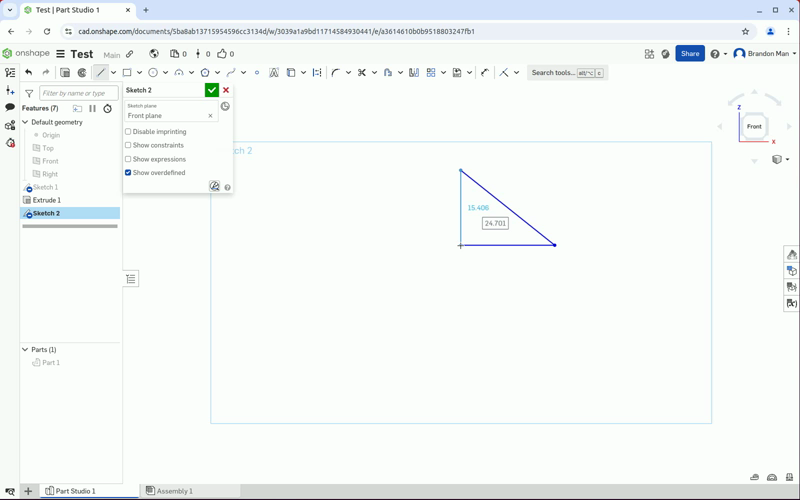
click(460, 245)
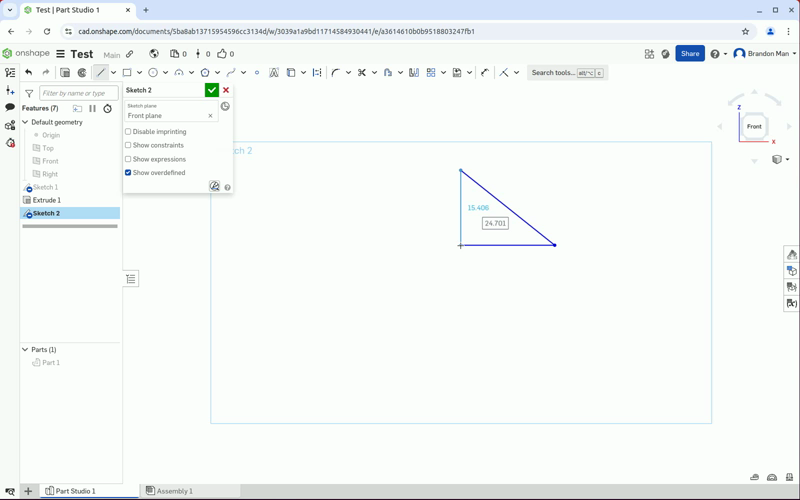
key(esc)
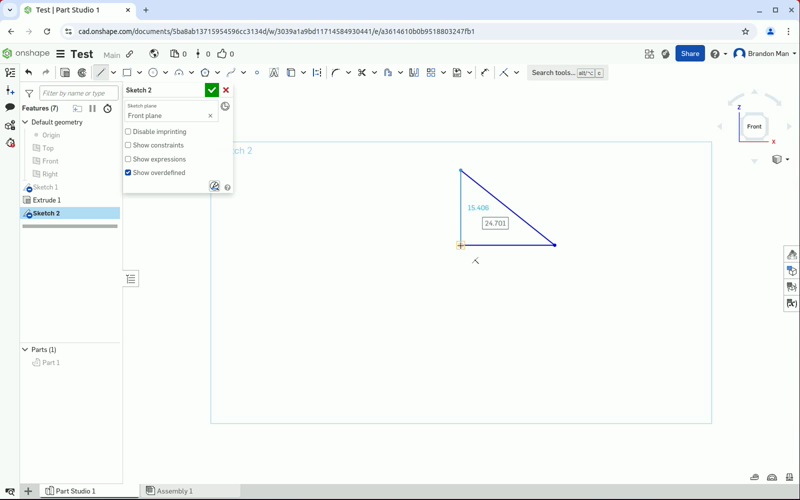
mouse_move(483, 206)
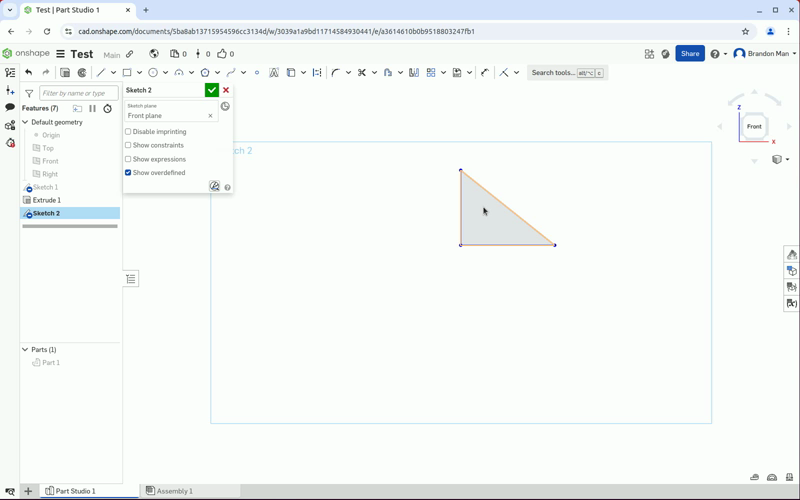
click(483, 206)
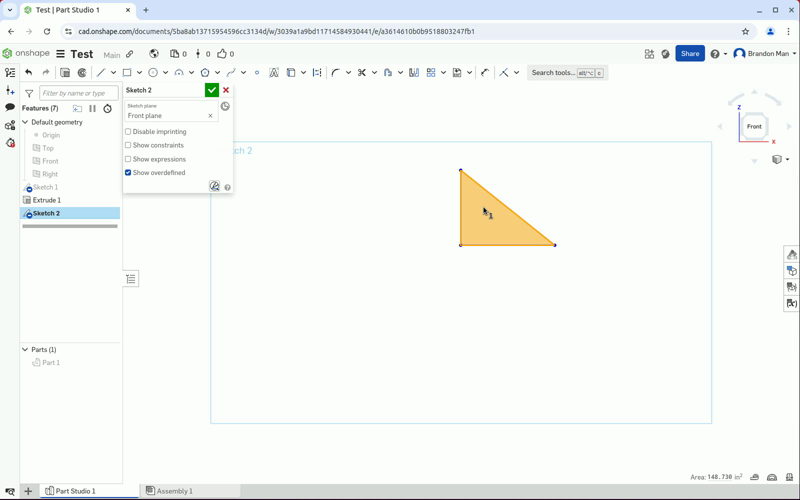
mouse_move(73, 352)
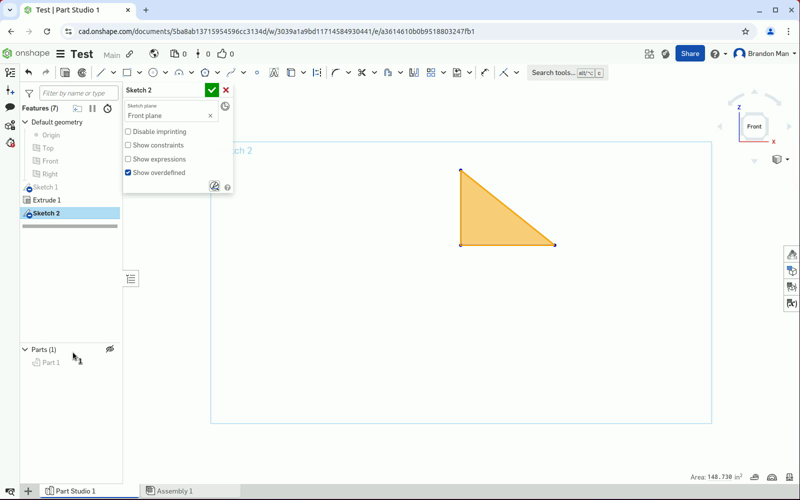
key(shift+y)
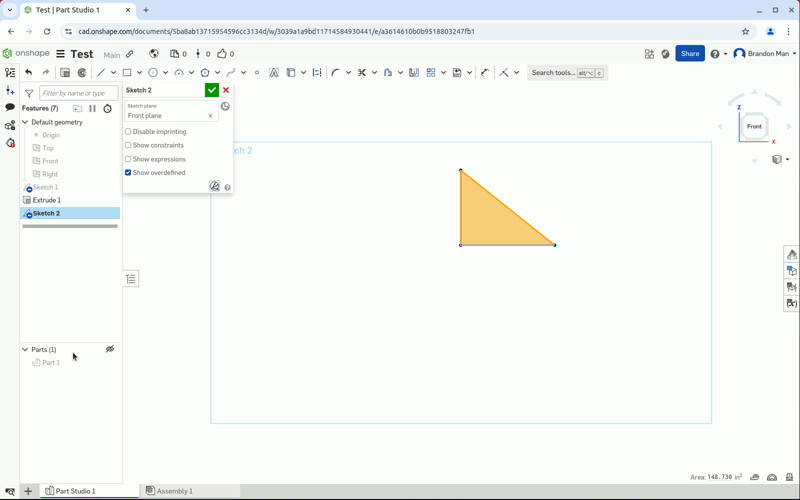
key(shift+e)
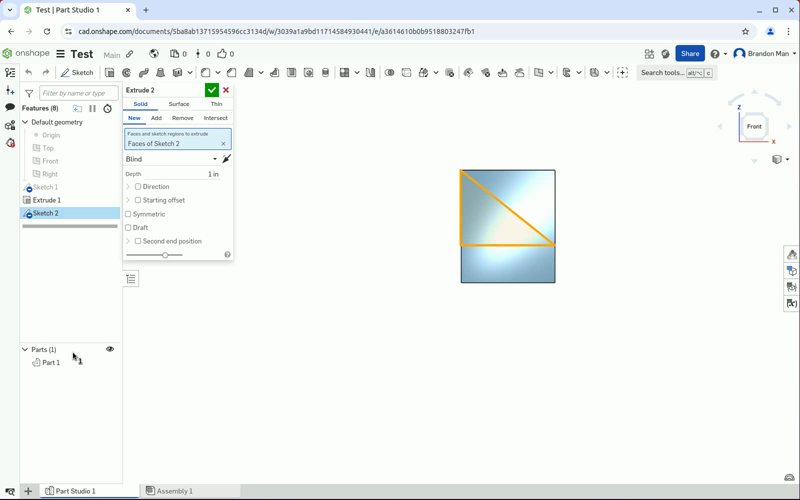
mouse_move(143, 106)
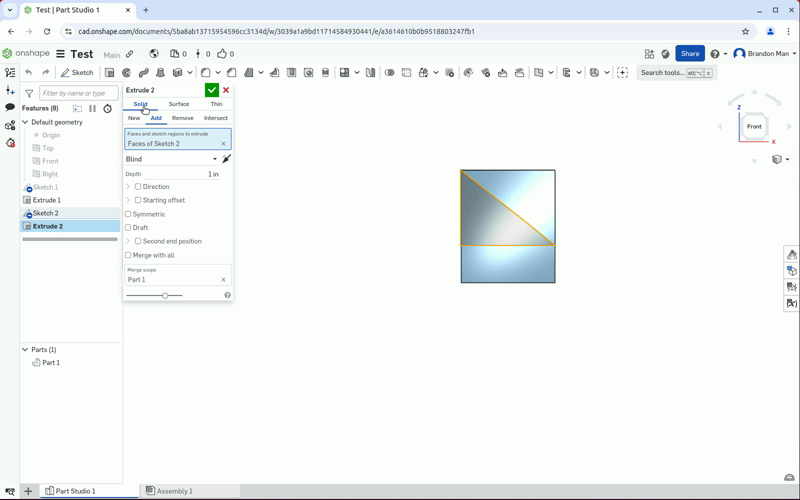
click(143, 106)
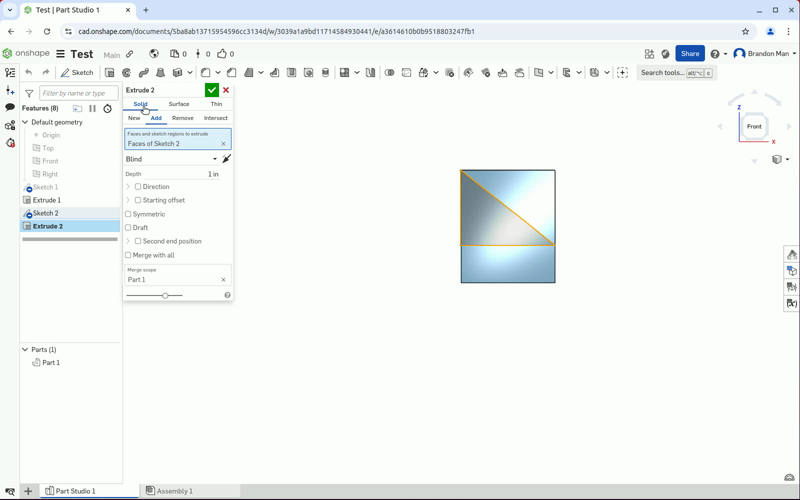
mouse_move(137, 120)
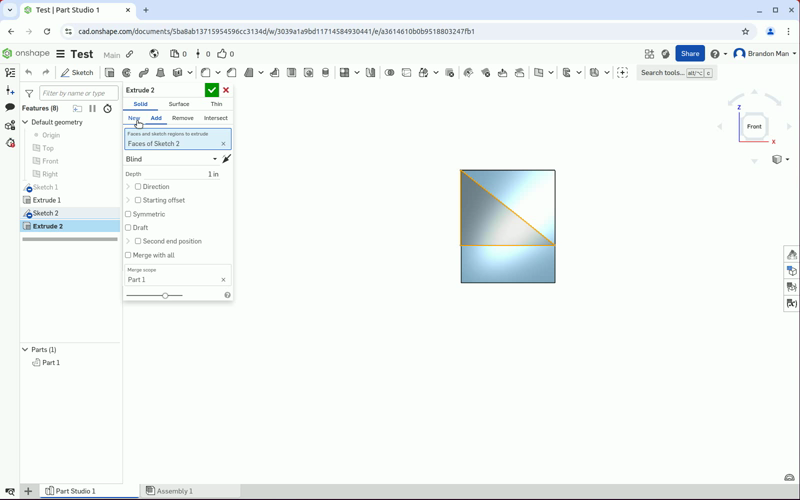
click(137, 120)
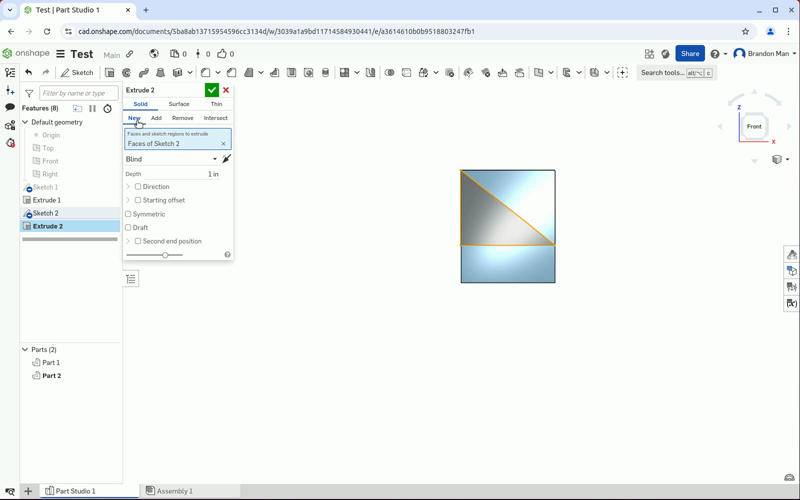
key(tab, 4)
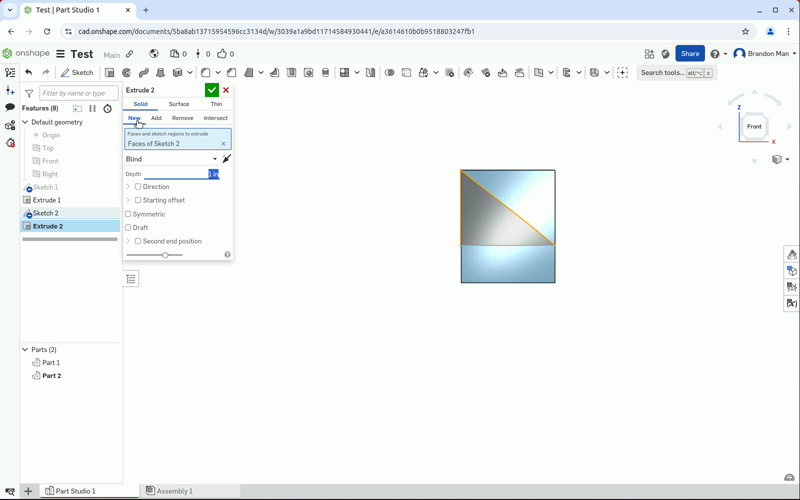
text(-19.257)
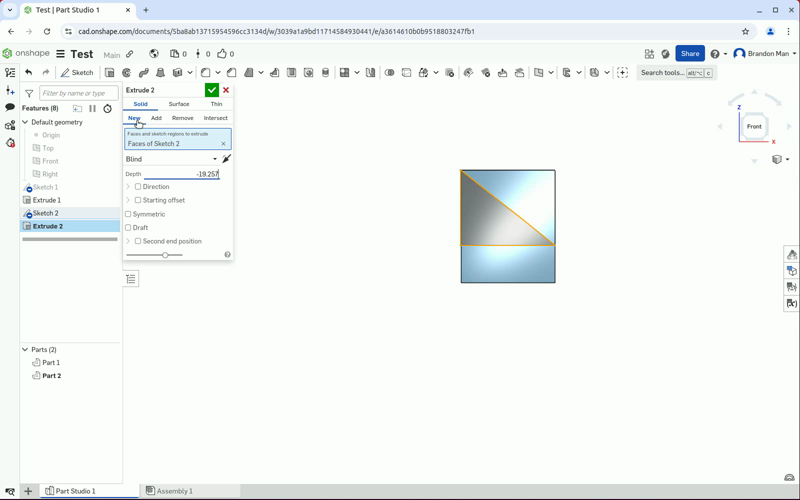
key(enter)
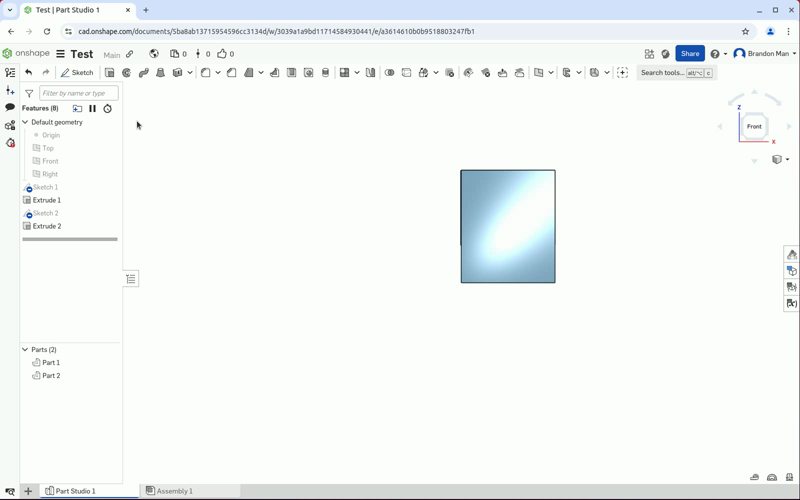
key(shift+h)
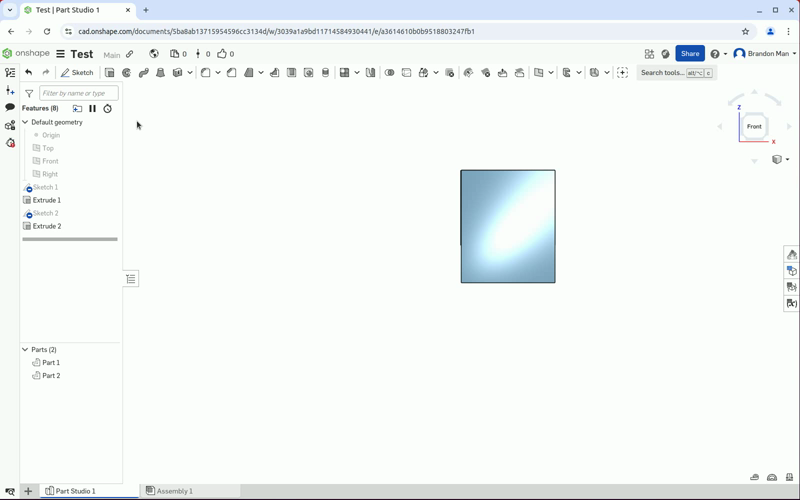
key(shift+h)
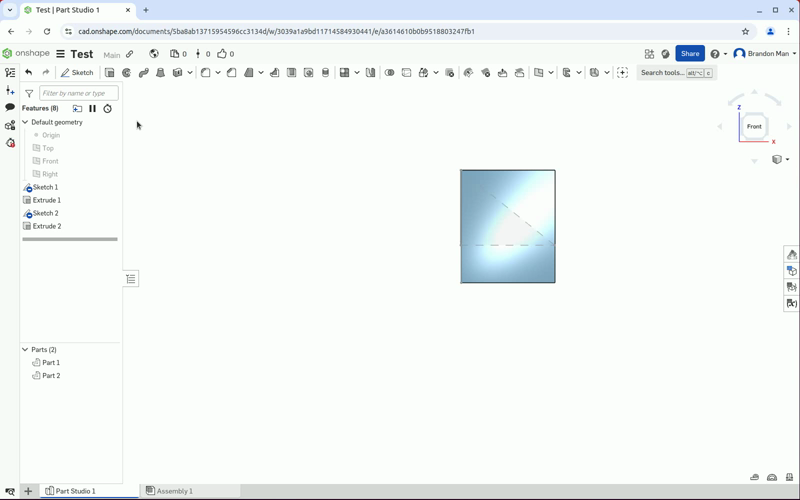
key(shift+7)
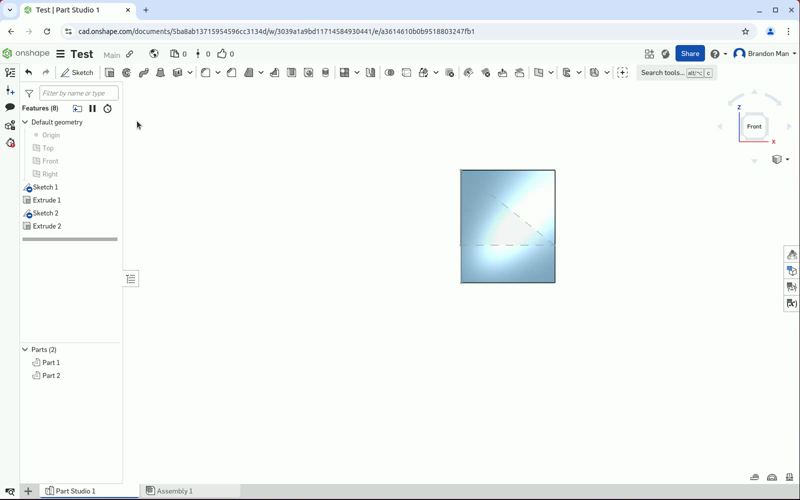
key(left, 2)
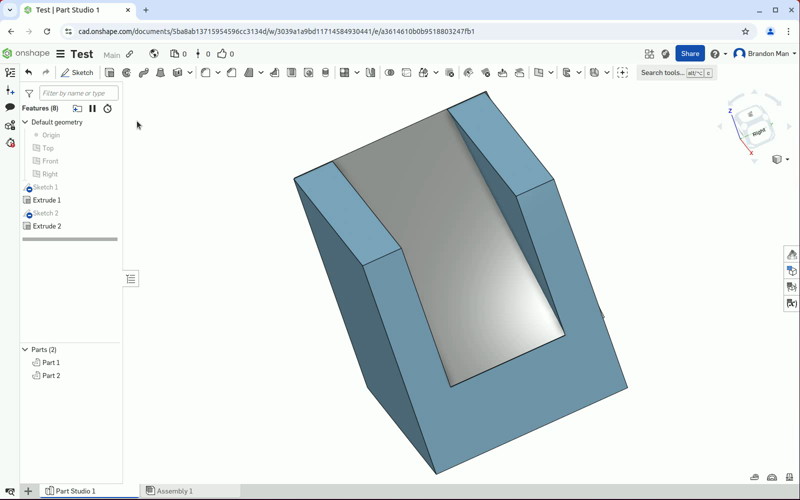
key(down, 2)
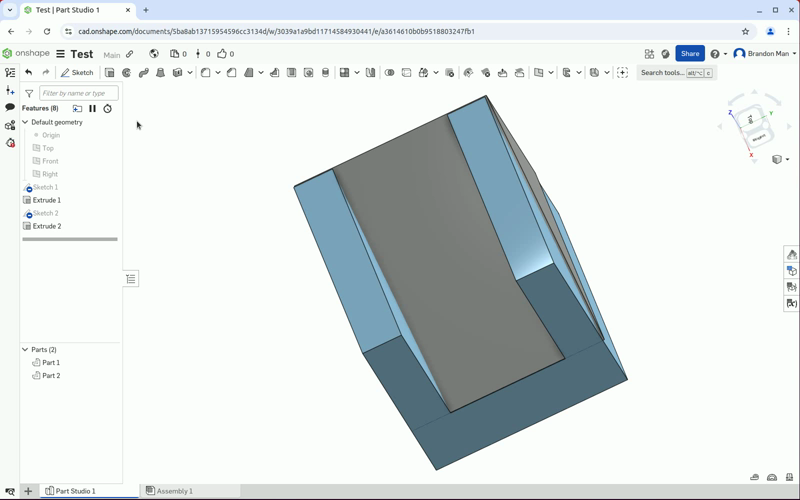
key(up, 2)
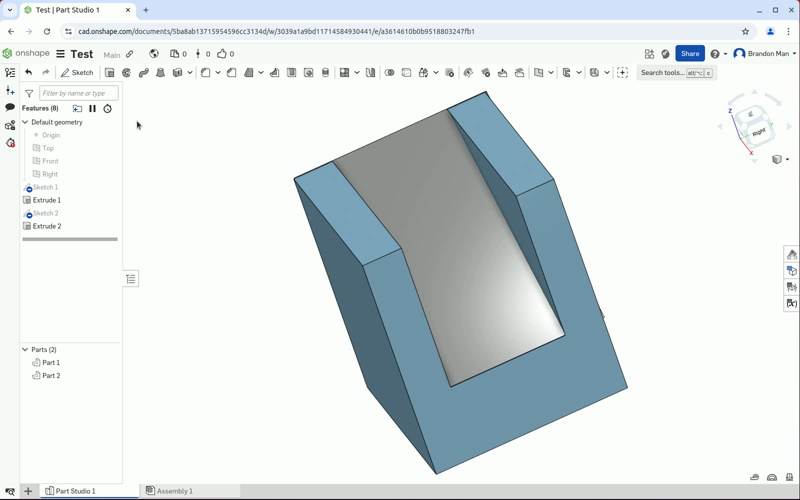
key(right, 2)
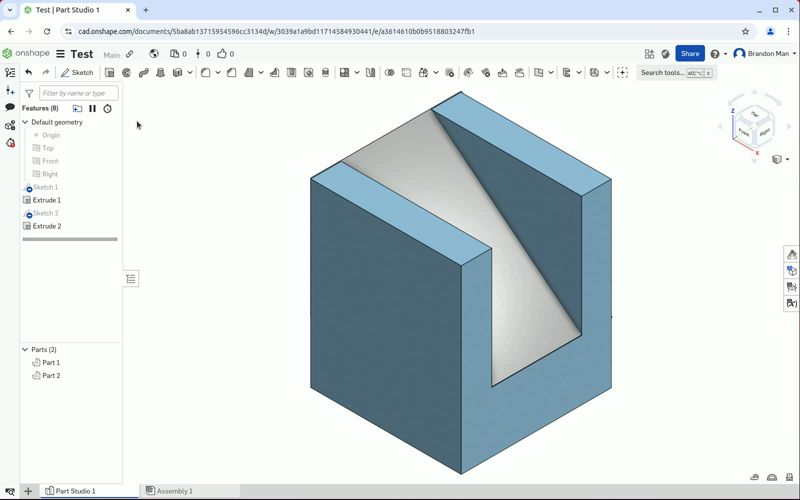
mouse_move(73, 189)
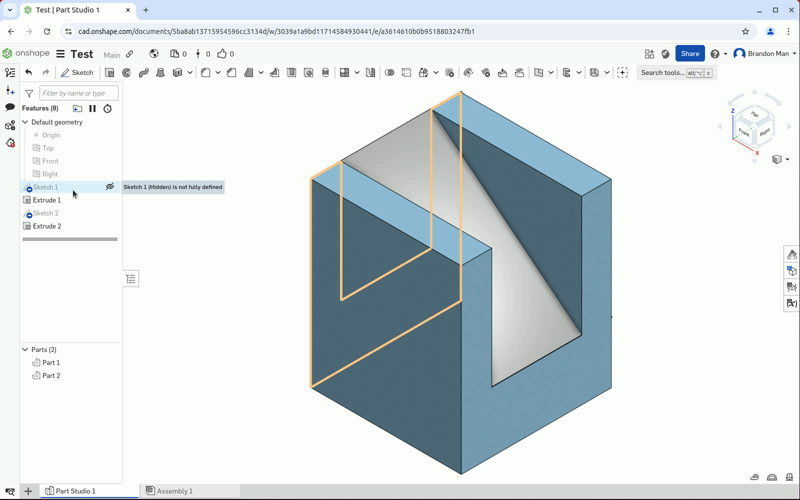
click(73, 189)